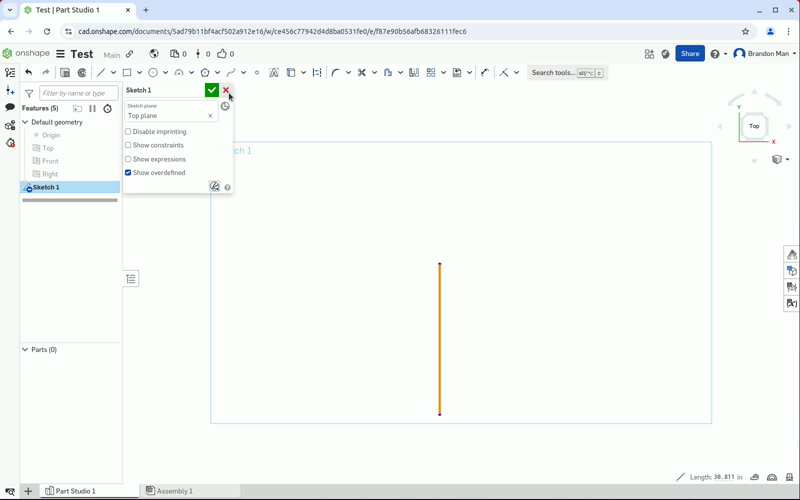
key(shift+h)
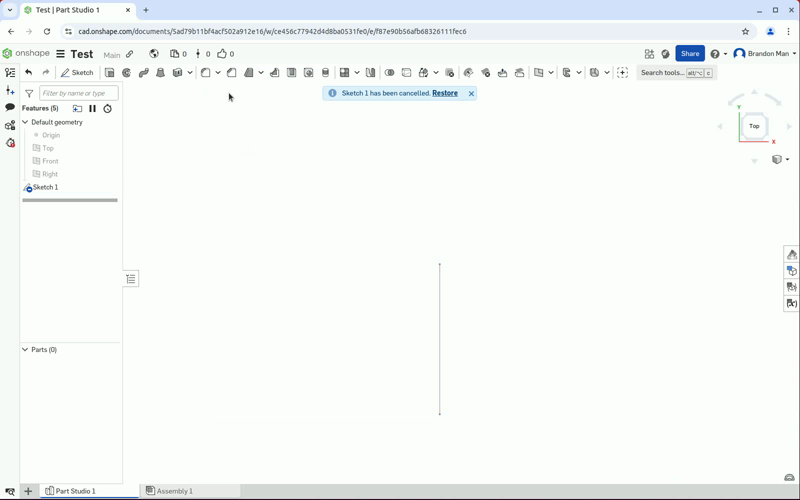
key(shift+s)
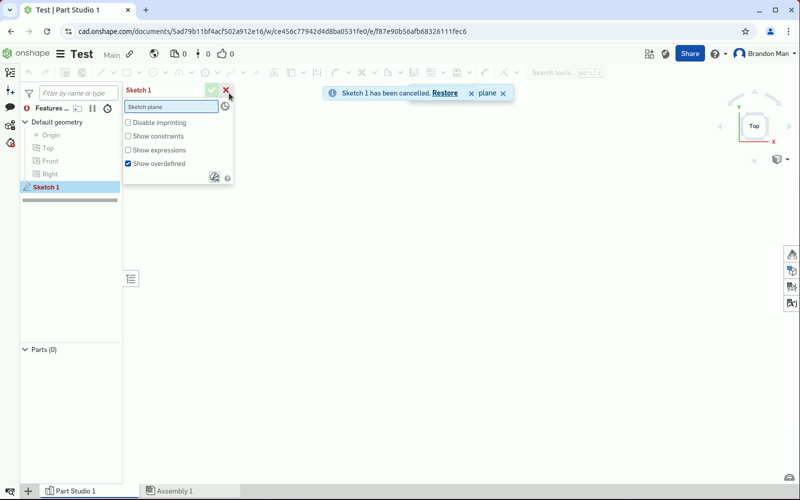
mouse_move(73, 150)
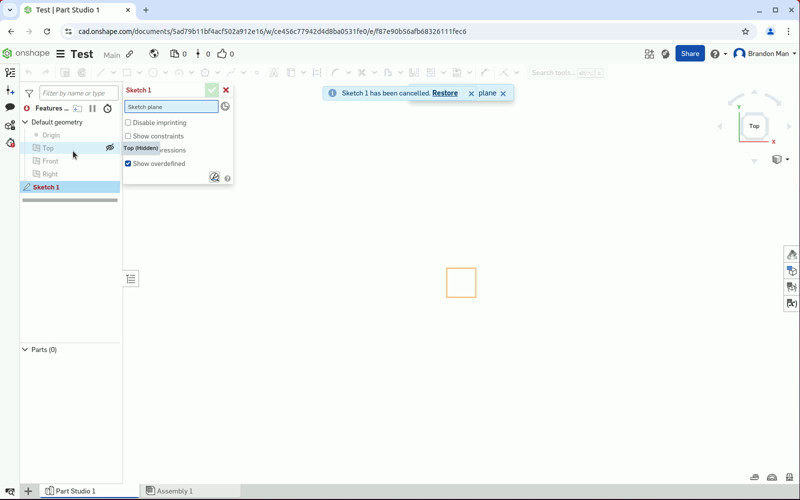
click(73, 150)
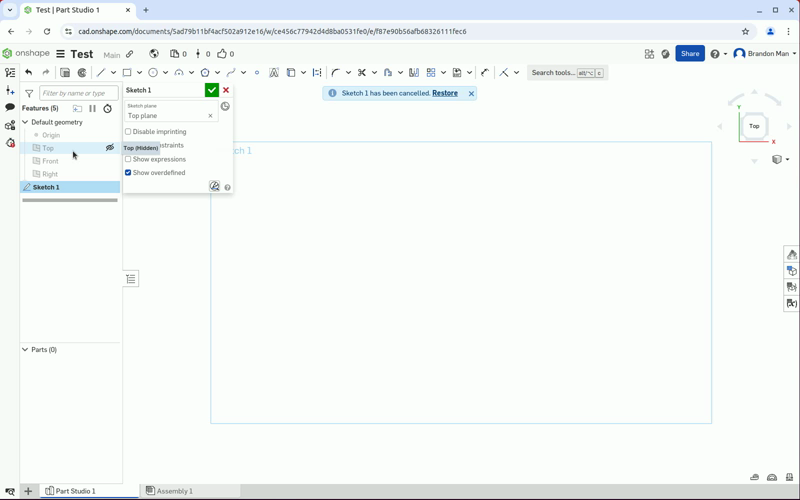
mouse_move(73, 352)
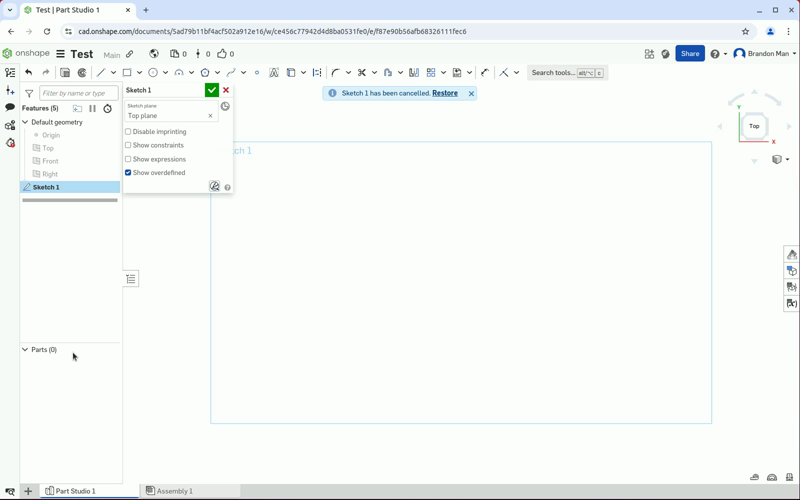
key(y)
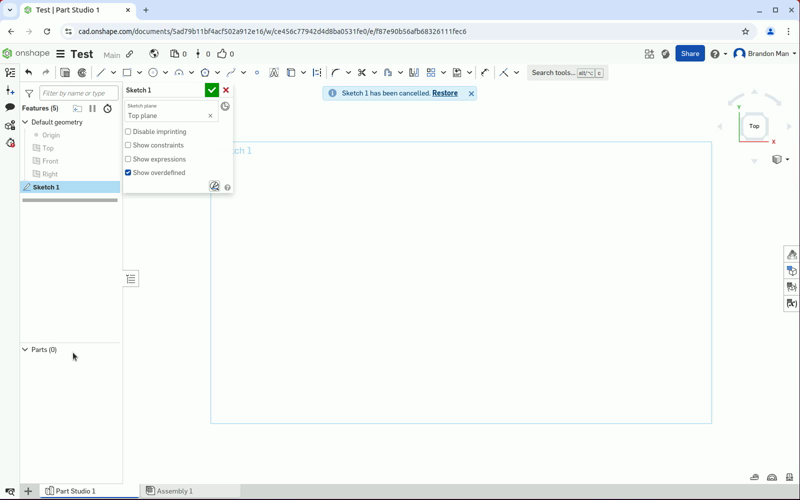
key(l)
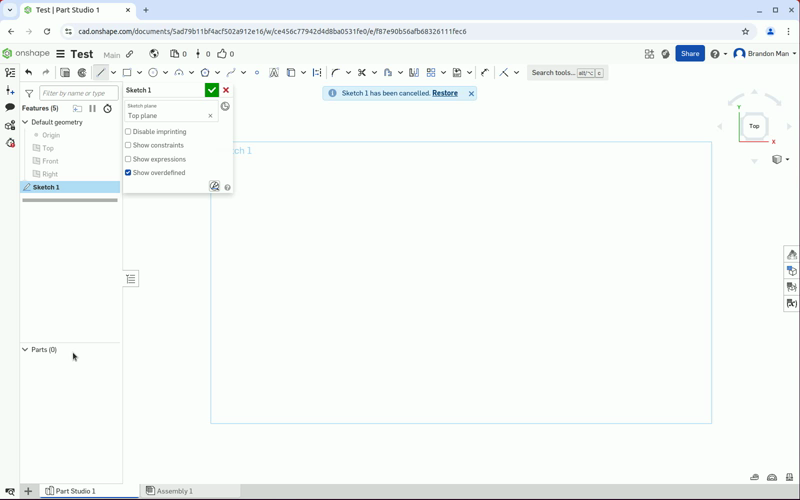
key_down(shift)
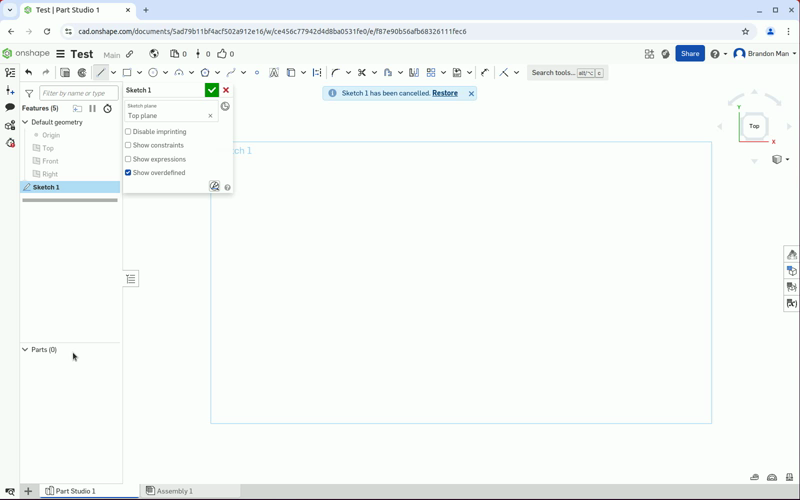
mouse_move(391, 376)
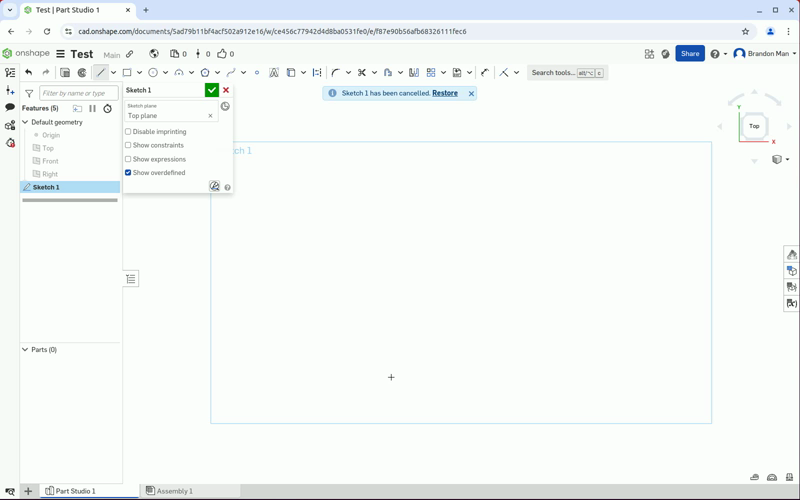
click(391, 376)
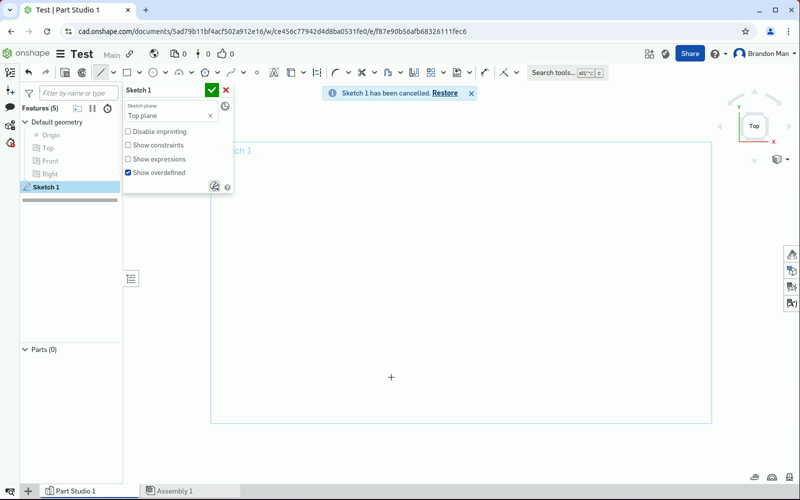
key_up(shift)
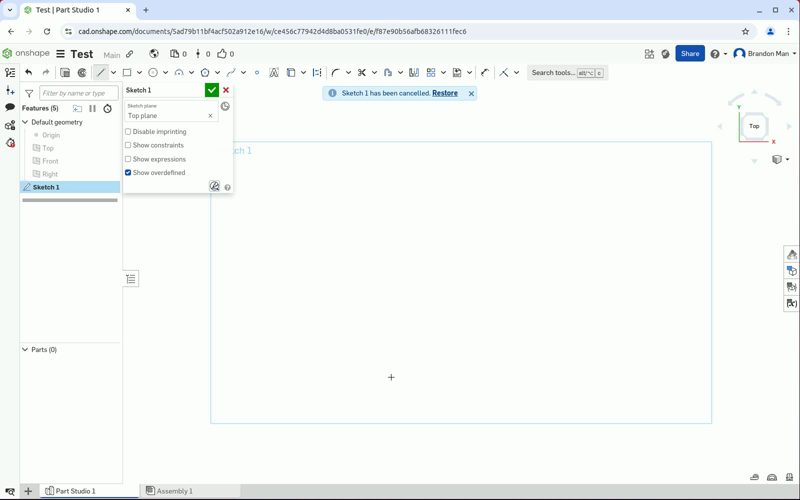
key_down(shift)
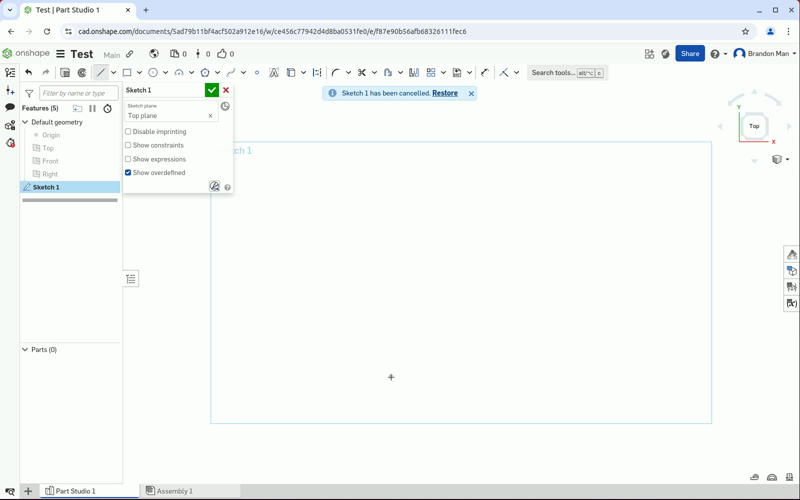
mouse_move(531, 376)
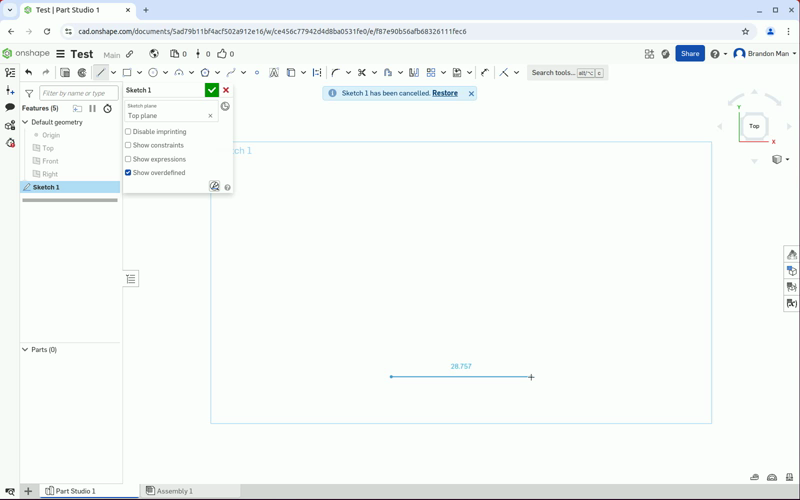
click(531, 376)
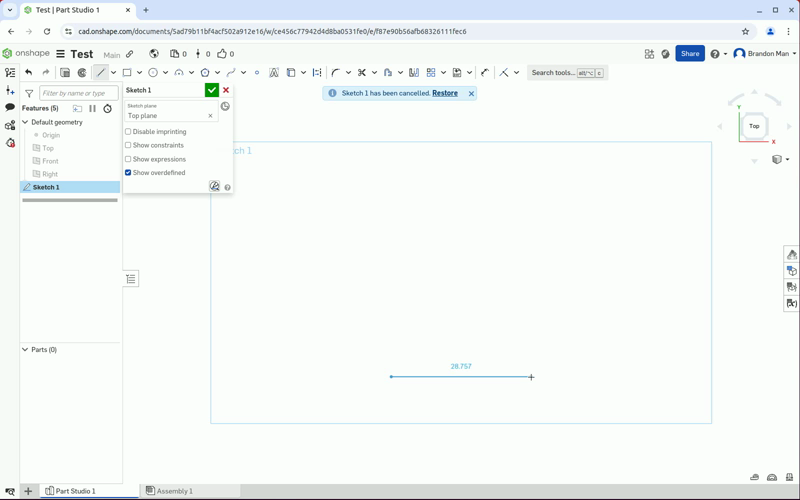
key_up(shift)
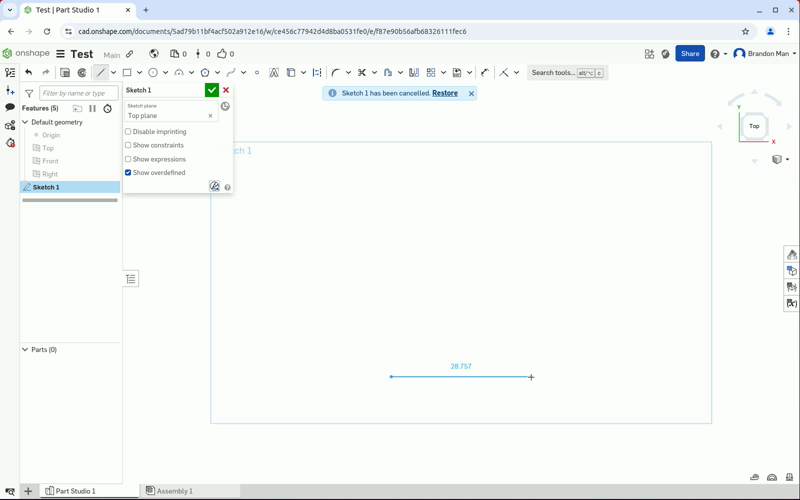
key_down(shift)
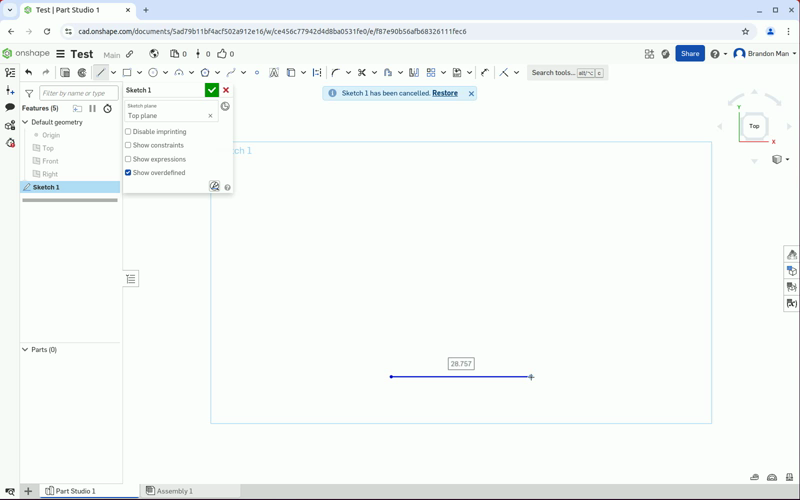
mouse_move(531, 189)
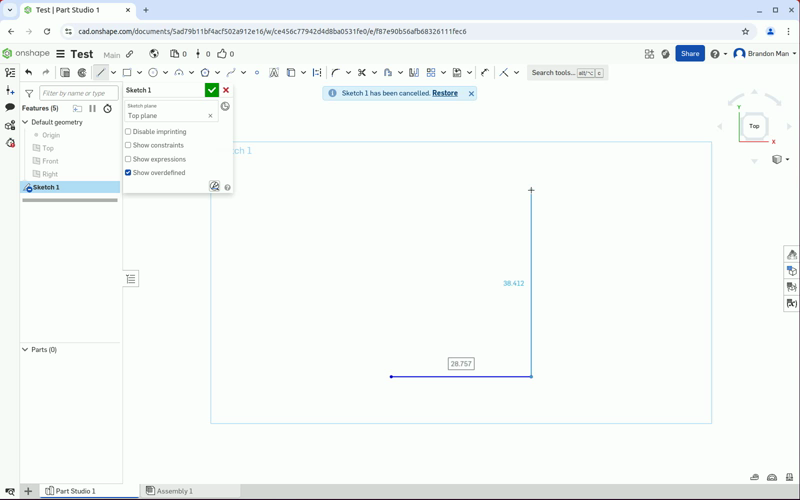
click(531, 189)
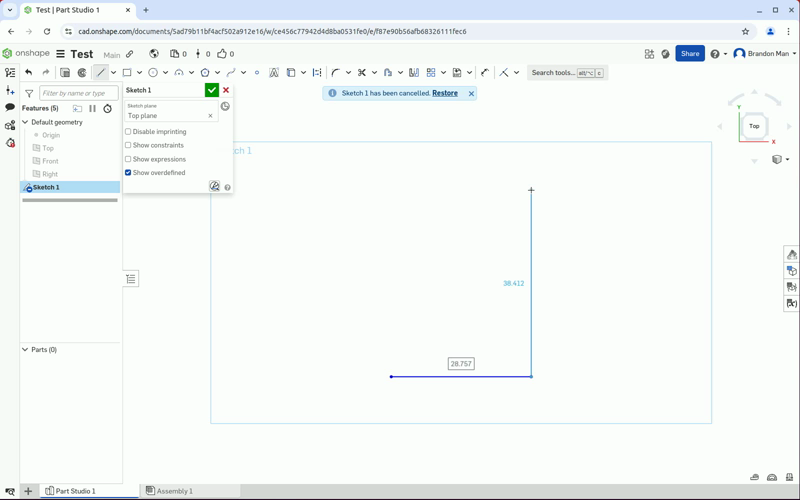
key_up(shift)
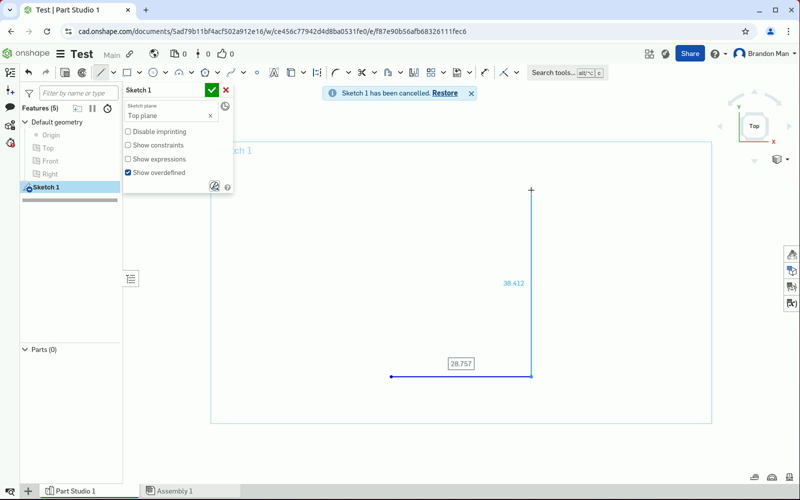
key_down(shift)
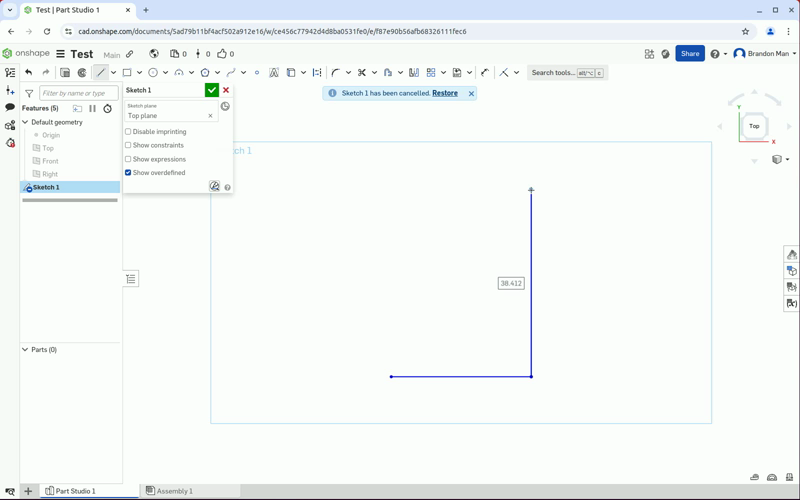
mouse_move(391, 189)
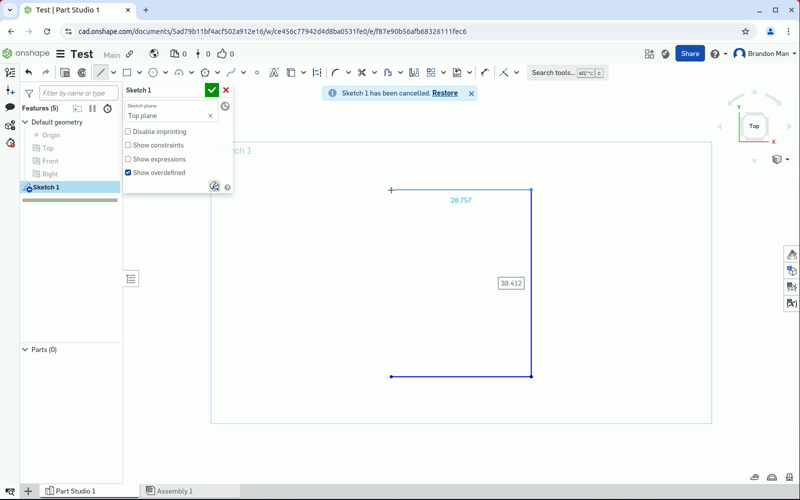
click(391, 189)
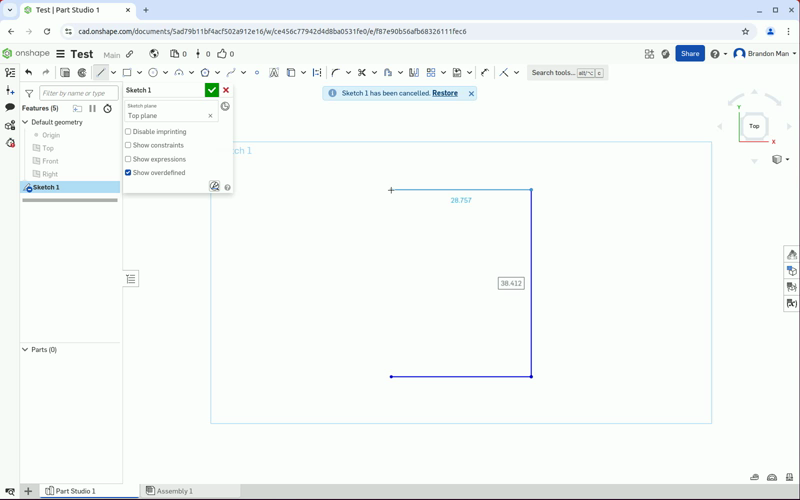
key_up(shift)
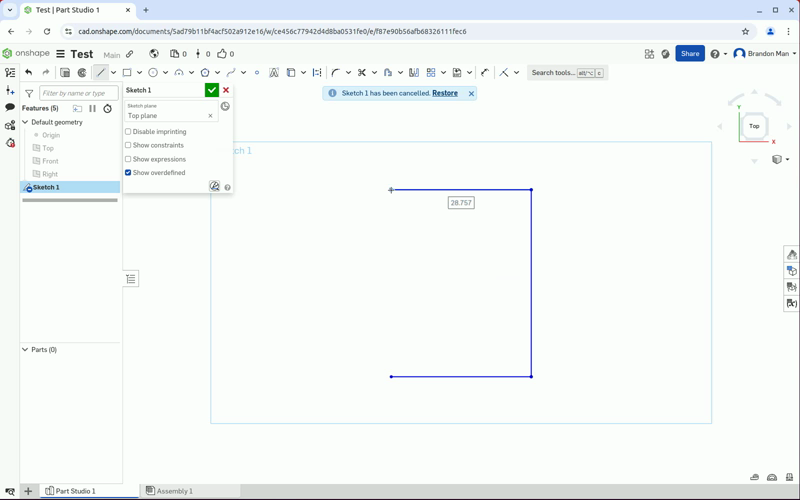
key_down(shift)
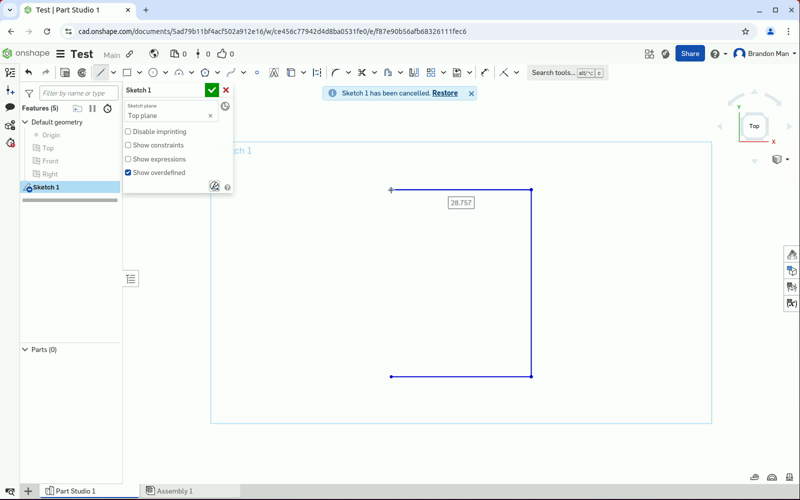
mouse_move(391, 376)
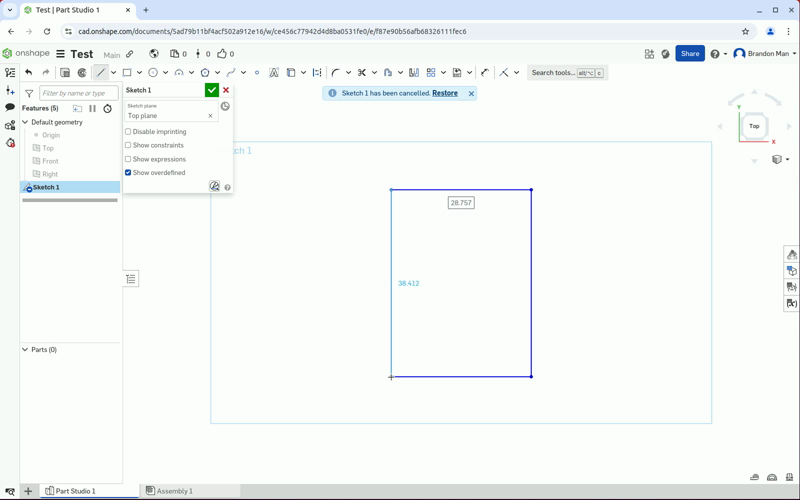
key_up(shift)
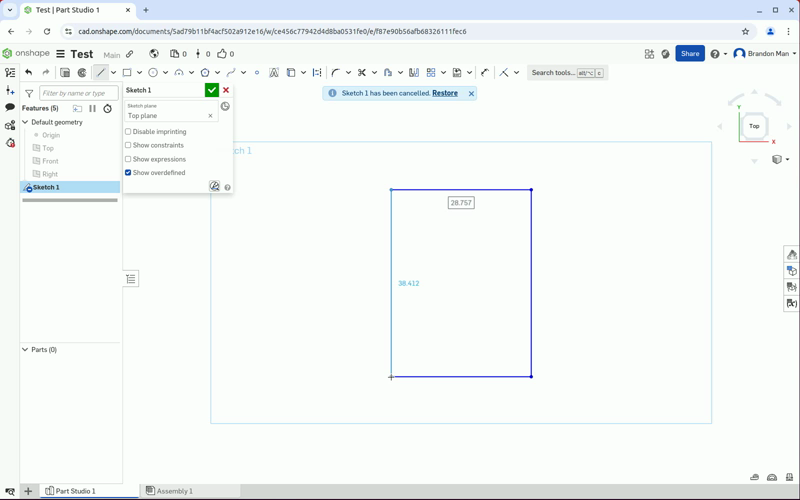
click(391, 376)
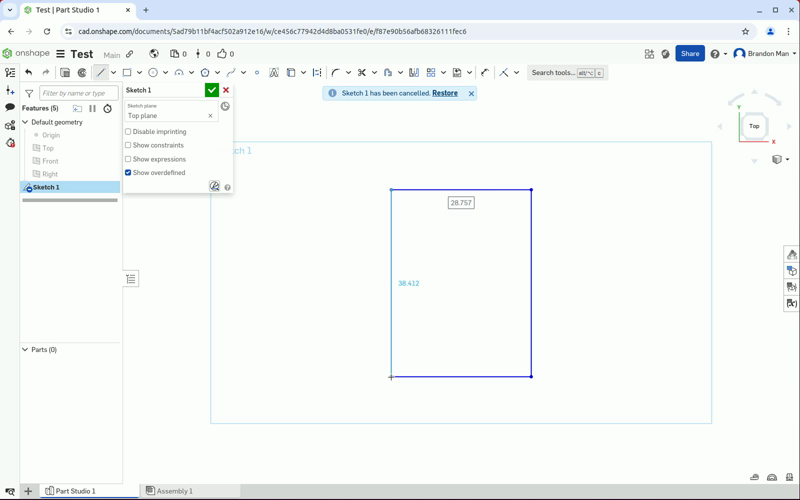
key(esc)
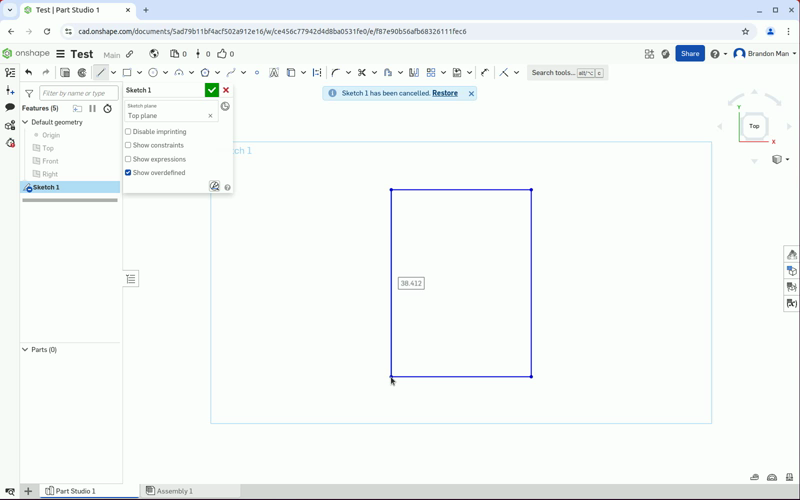
mouse_move(504, 353)
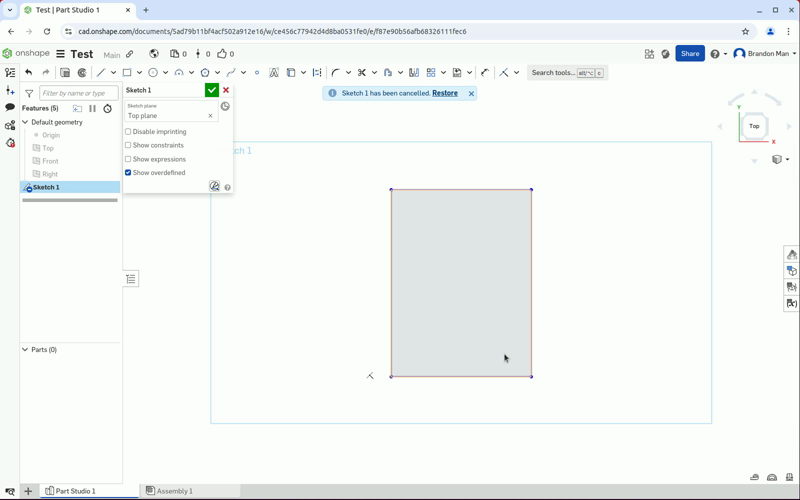
click(504, 353)
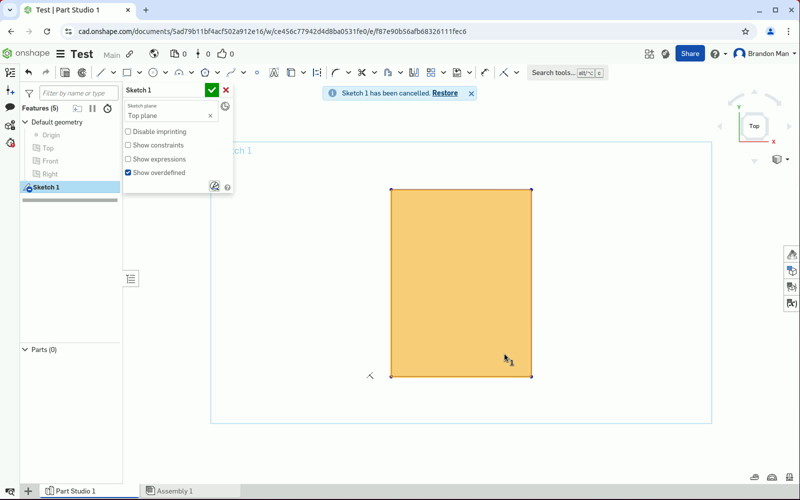
mouse_move(73, 352)
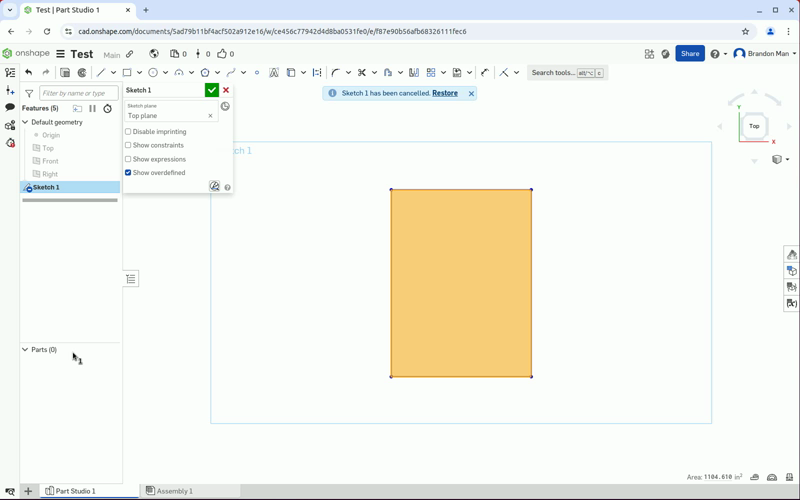
key(shift+y)
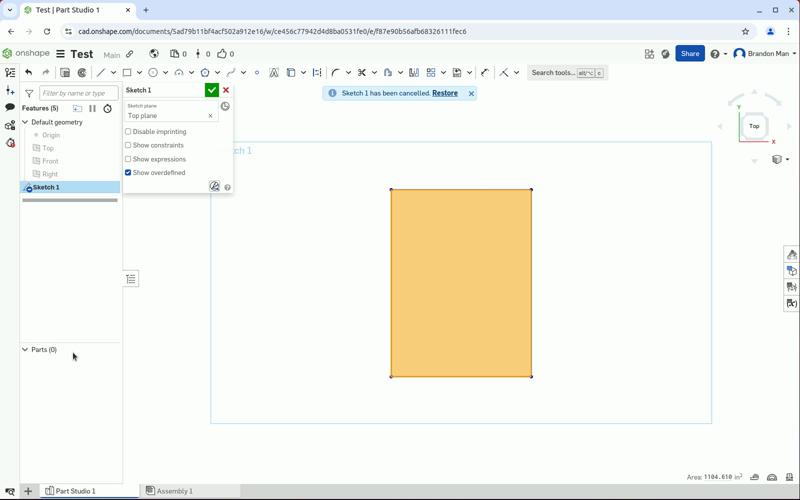
key(shift+e)
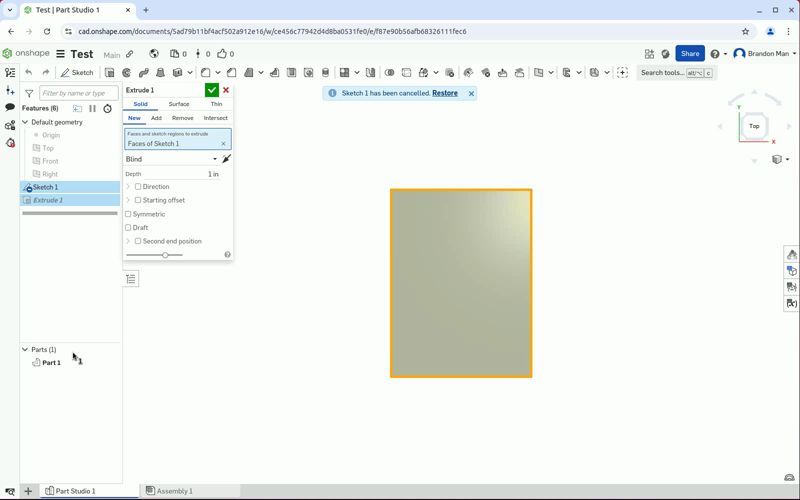
mouse_move(143, 106)
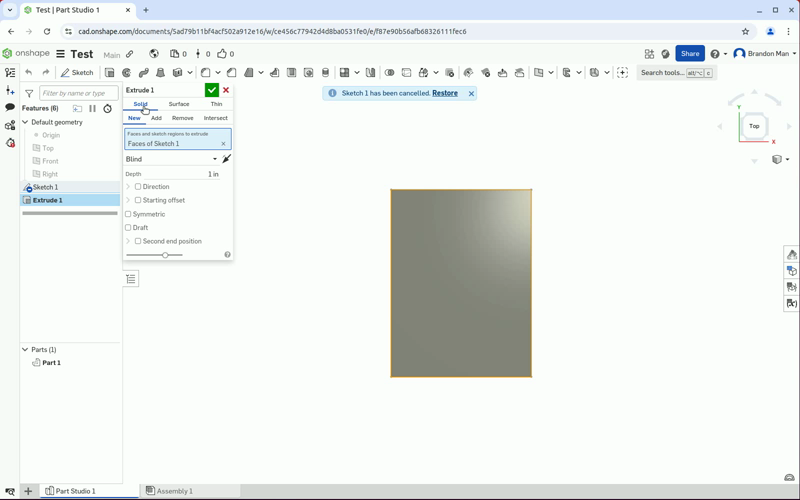
click(143, 106)
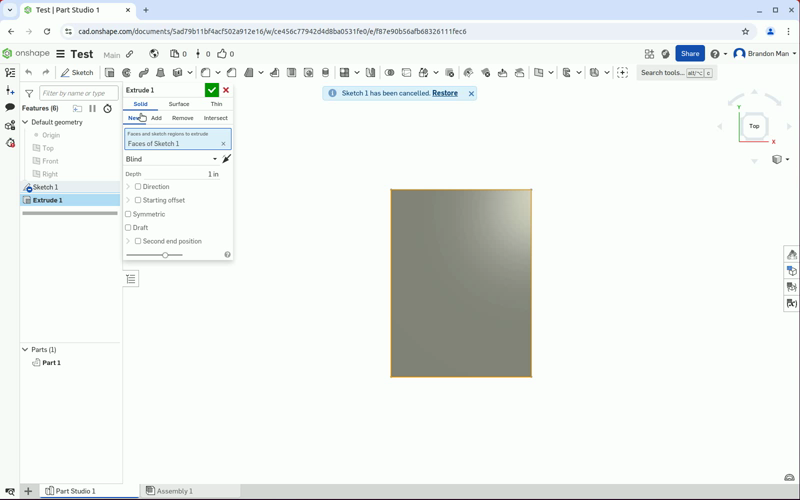
mouse_move(137, 120)
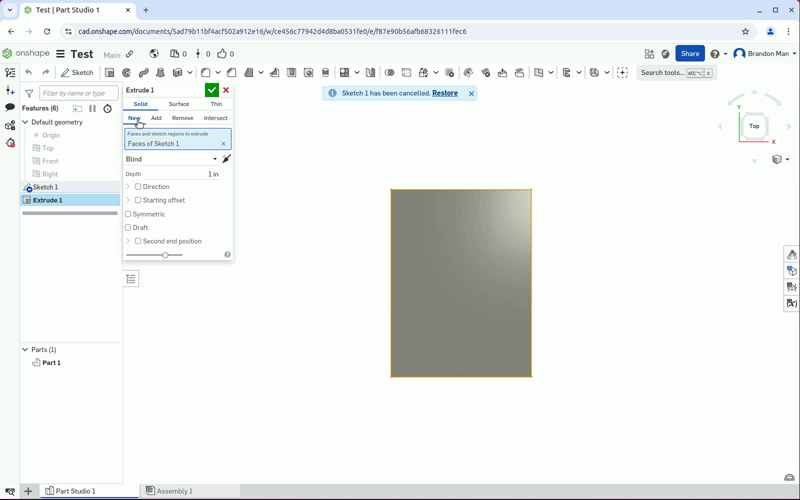
click(137, 120)
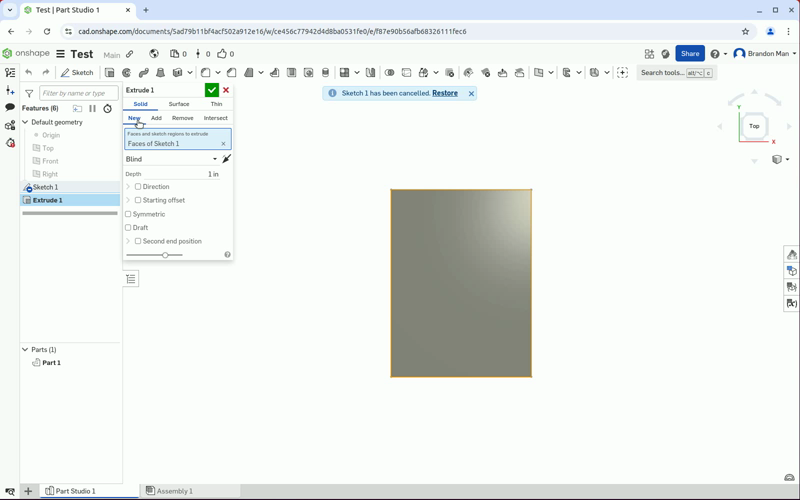
key(tab, 4)
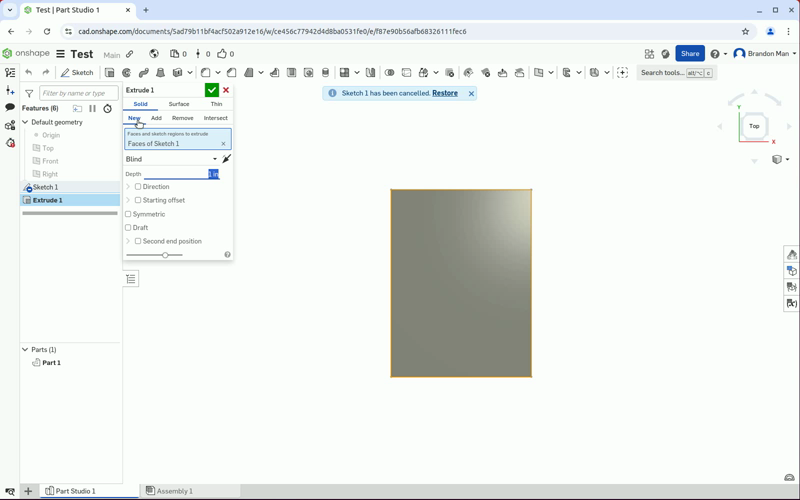
text(-23.108)
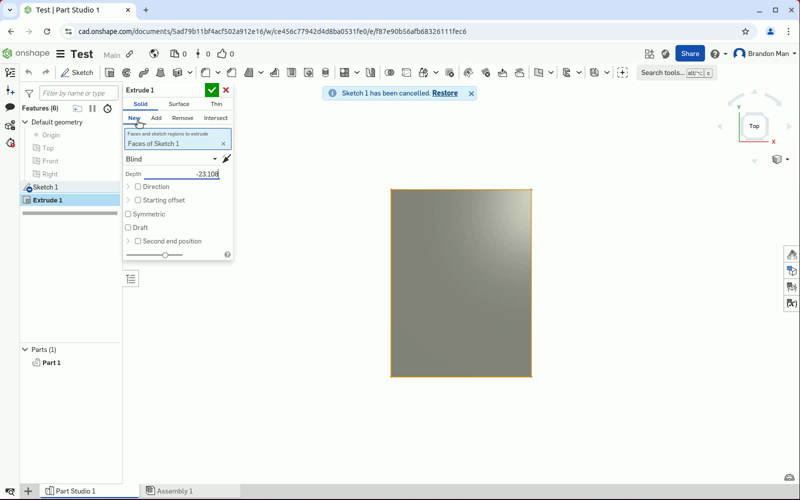
key(enter)
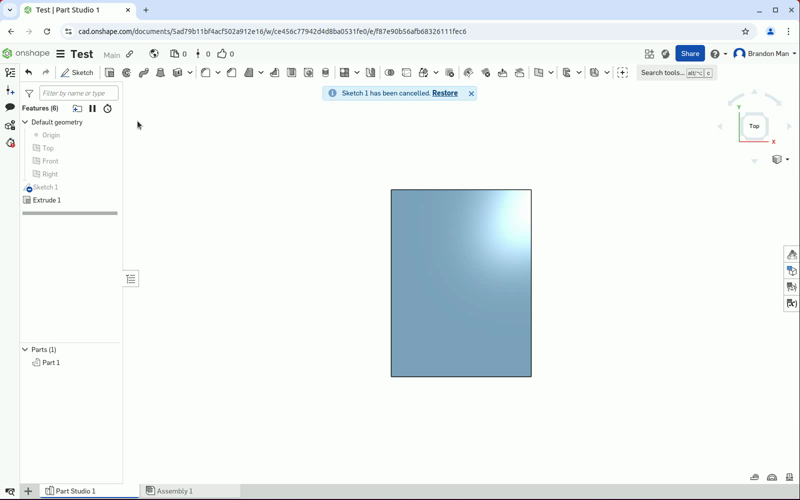
key(shift+h)
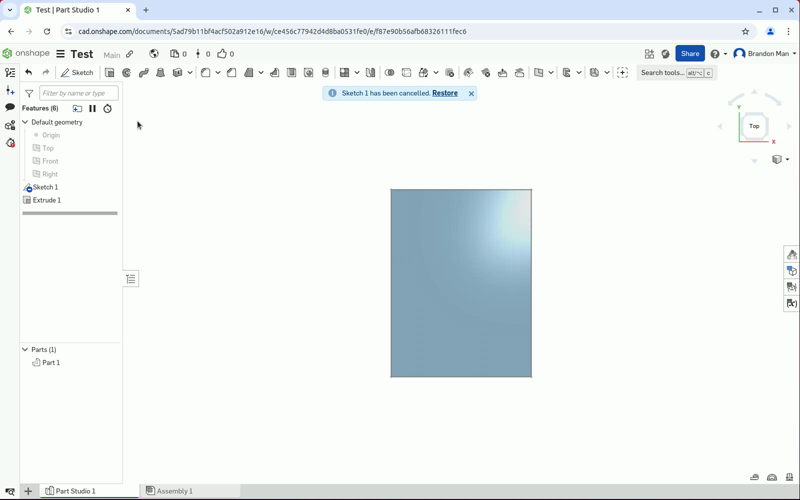
key(shift+h)
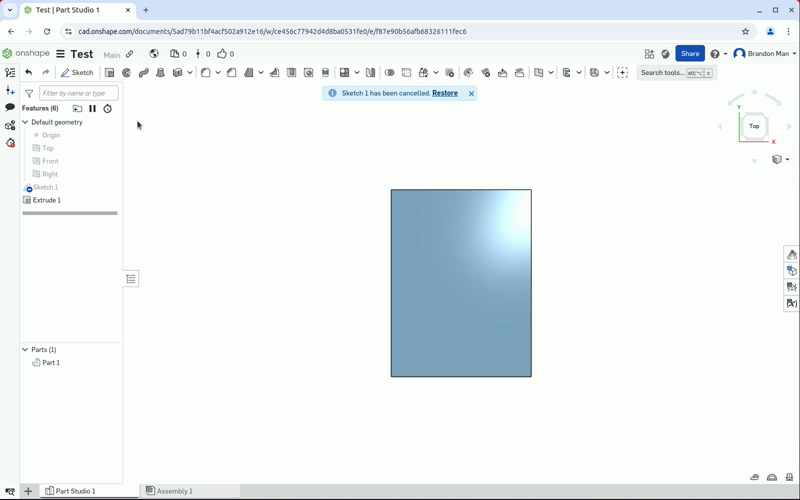
mouse_move(73, 189)
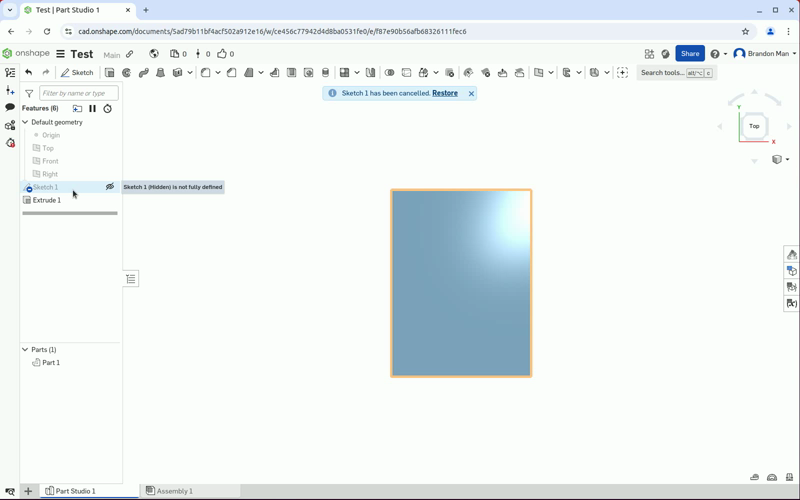
click(73, 189)
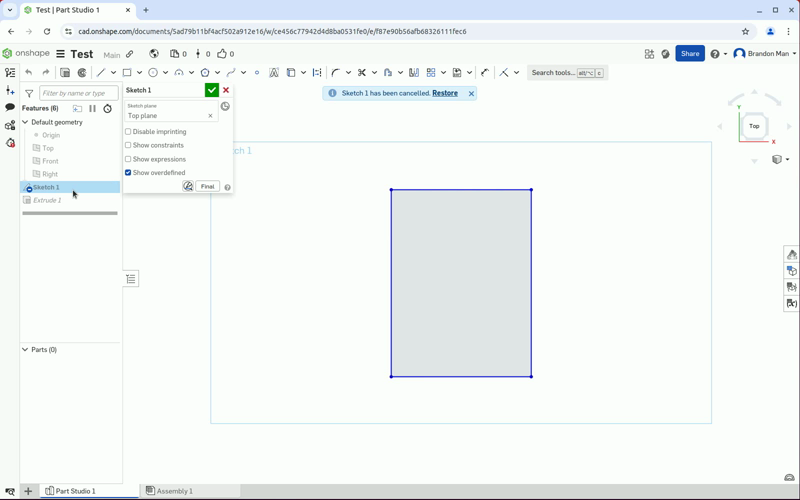
mouse_move(229, 92)
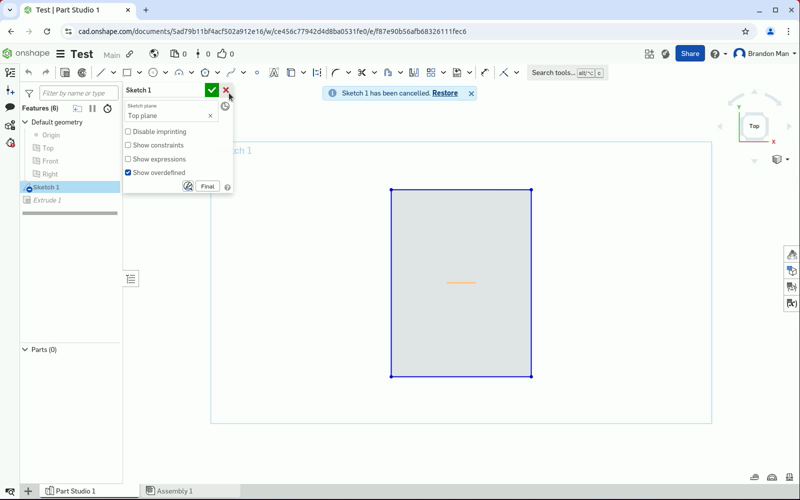
click(229, 92)
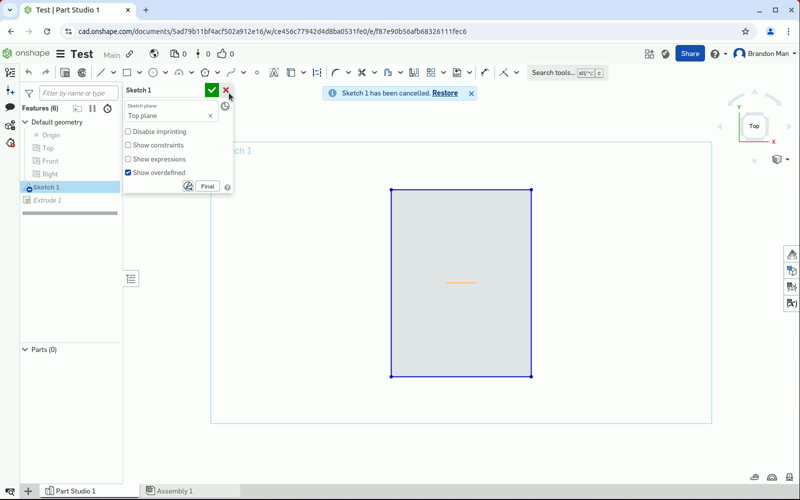
key(shift+s)
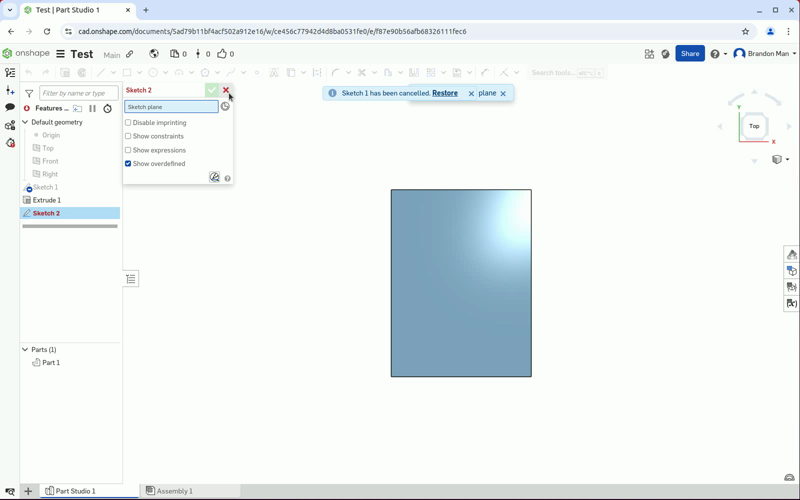
mouse_move(73, 150)
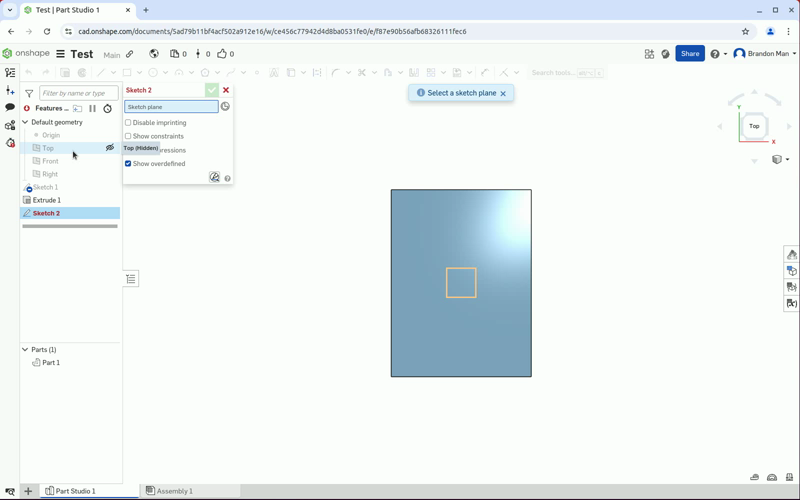
click(73, 150)
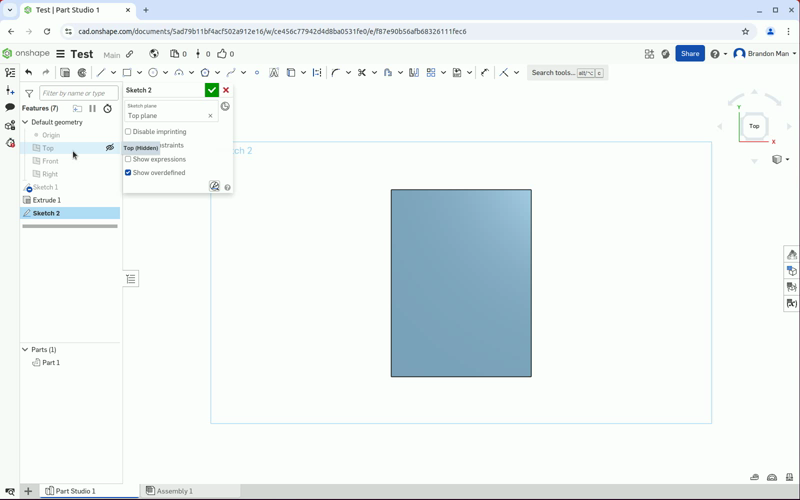
mouse_move(73, 352)
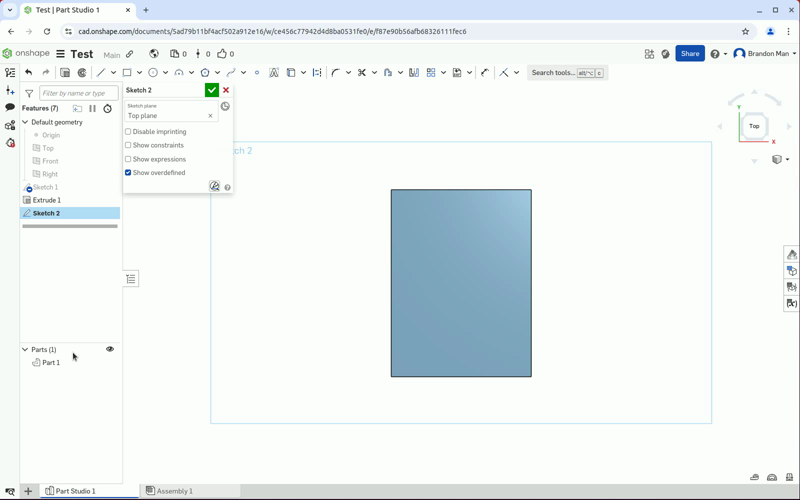
key(y)
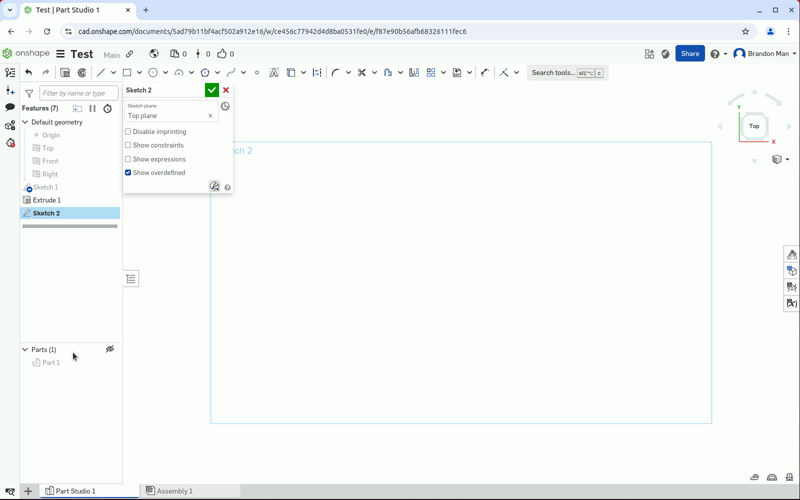
key(c)
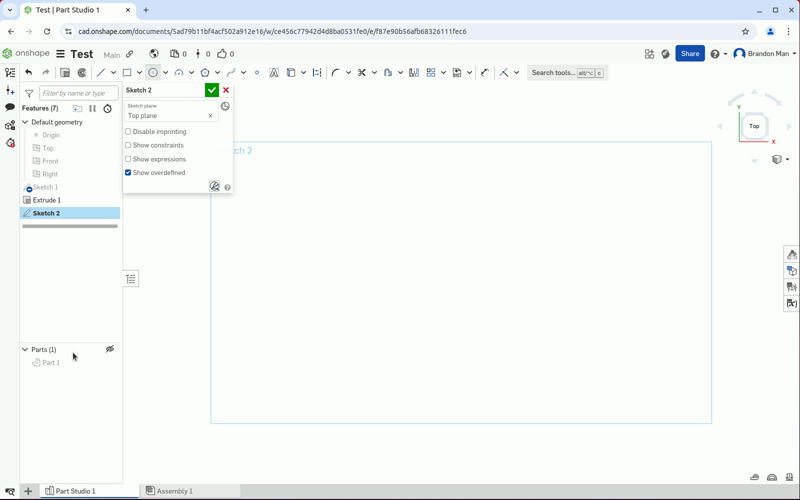
key_down(shift)
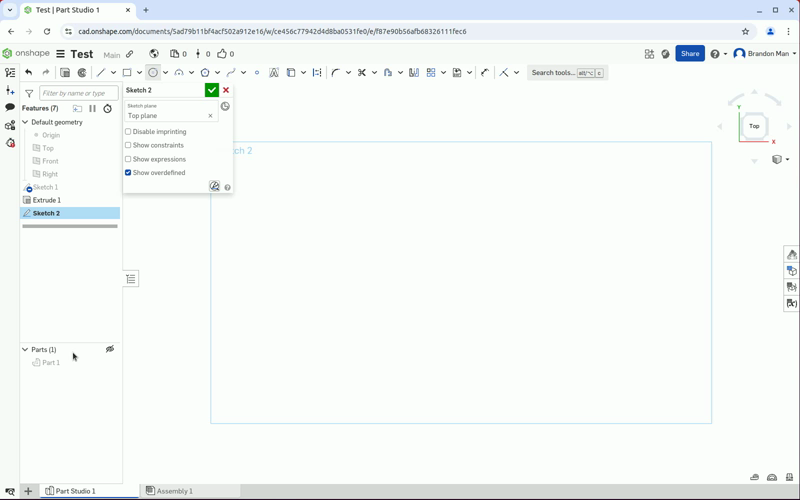
mouse_move(461, 282)
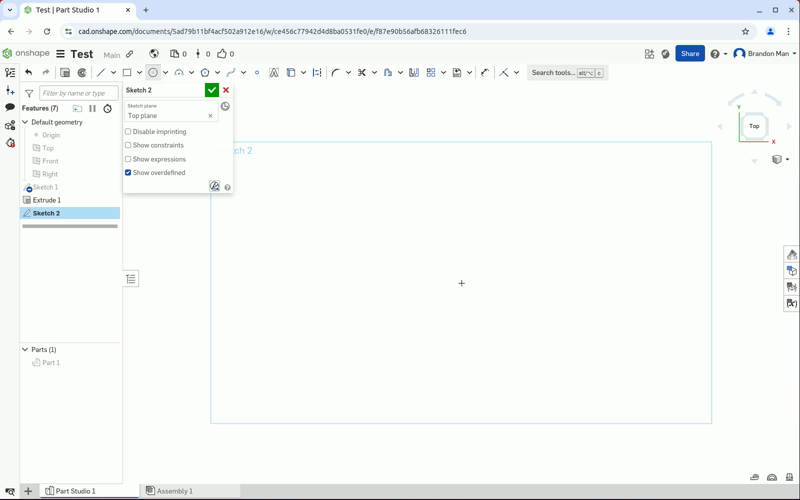
click(461, 282)
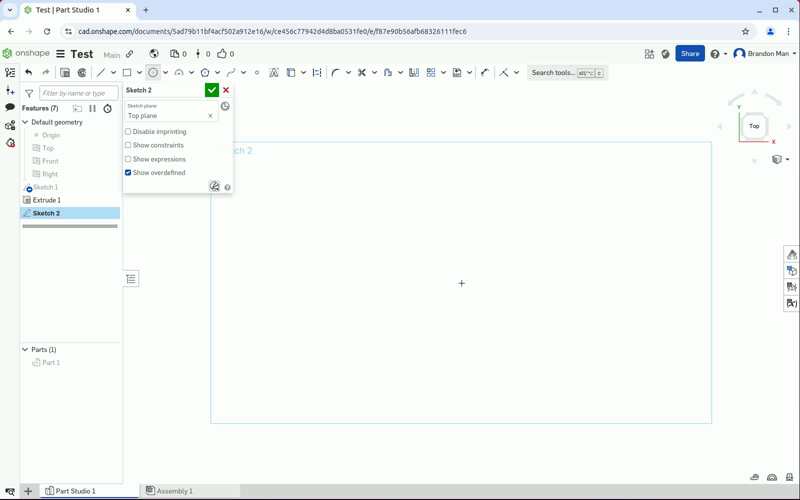
key_up(shift)
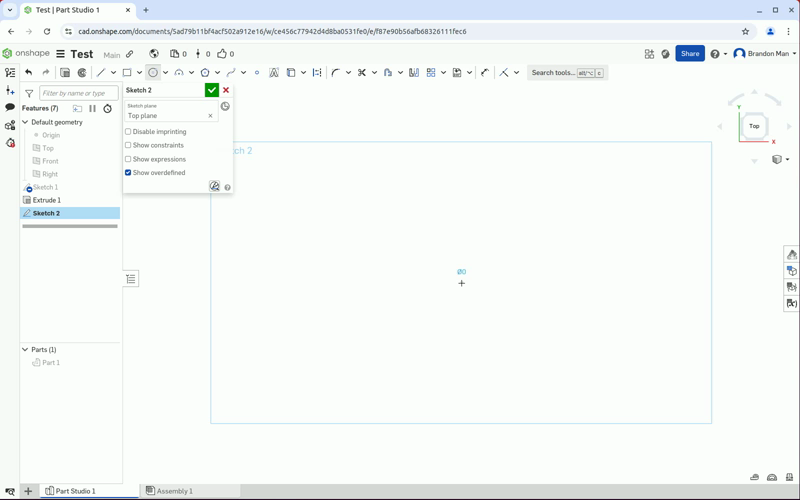
mouse_move(484, 282)
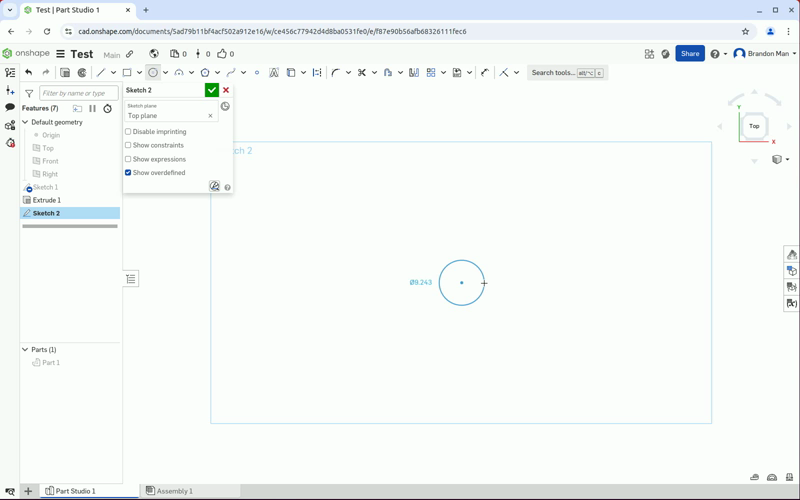
click(484, 282)
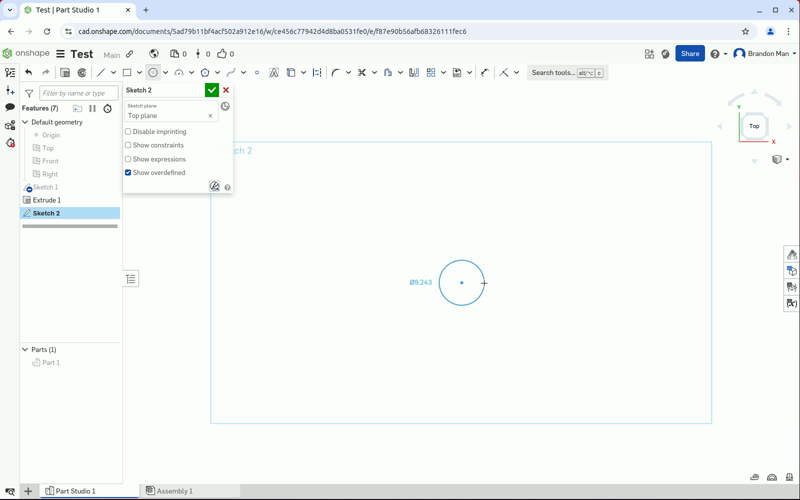
key(esc)
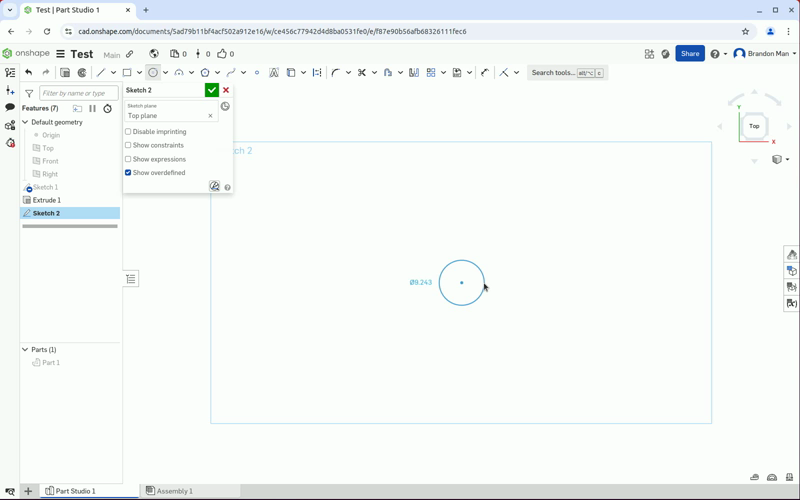
mouse_move(455, 295)
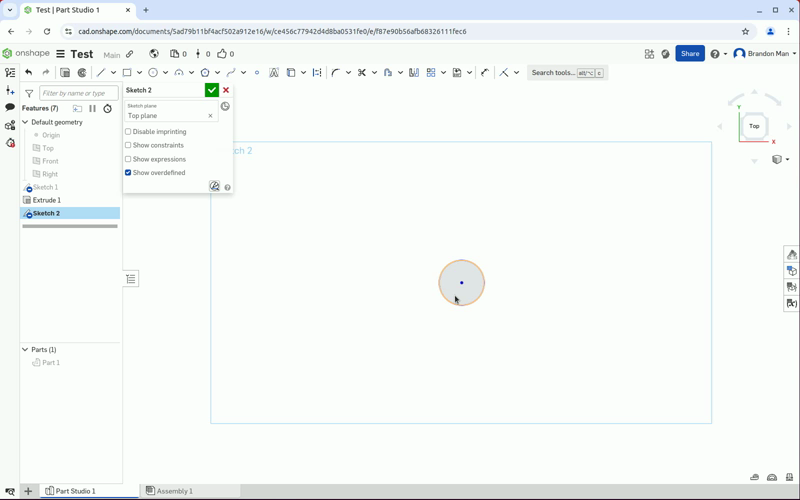
scroll(6)
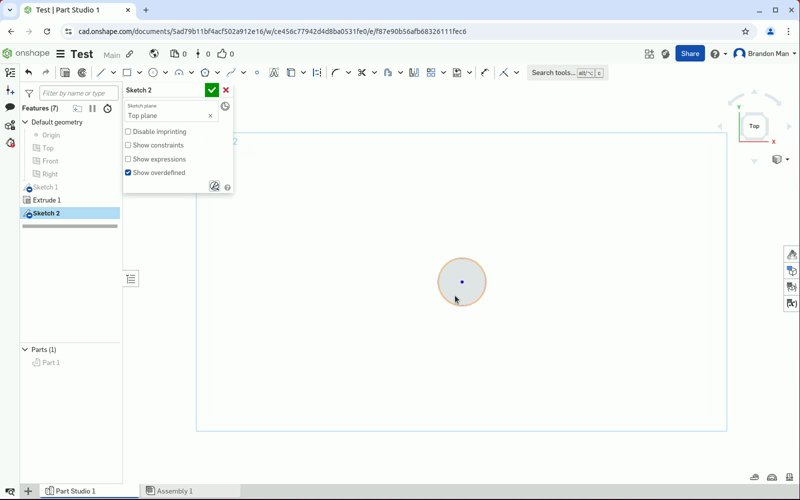
scroll(6)
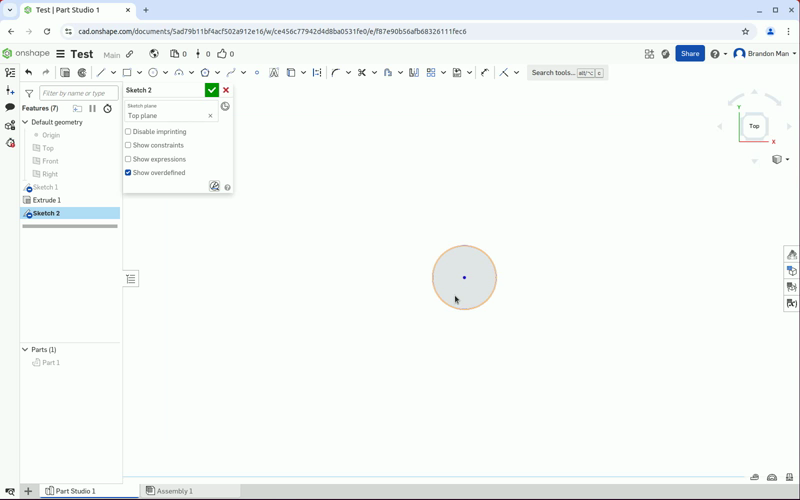
scroll(6)
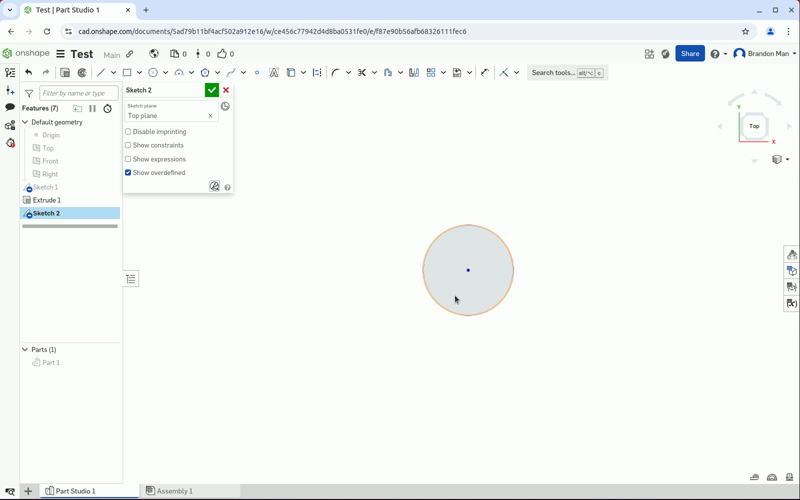
scroll(6)
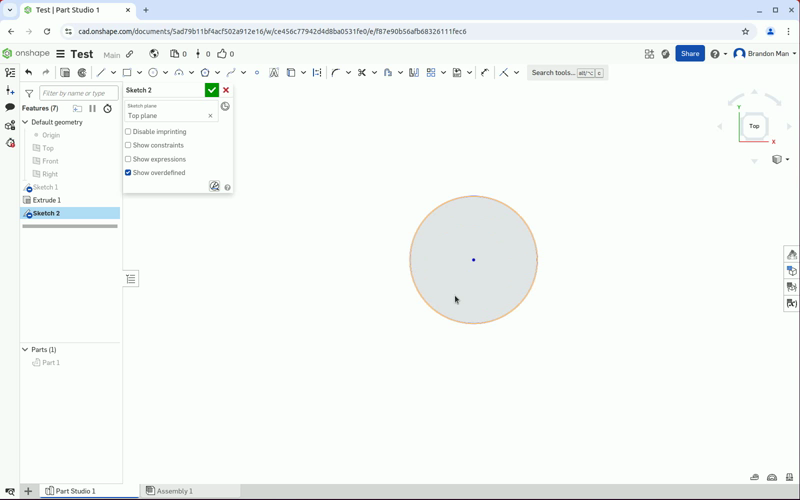
scroll(6)
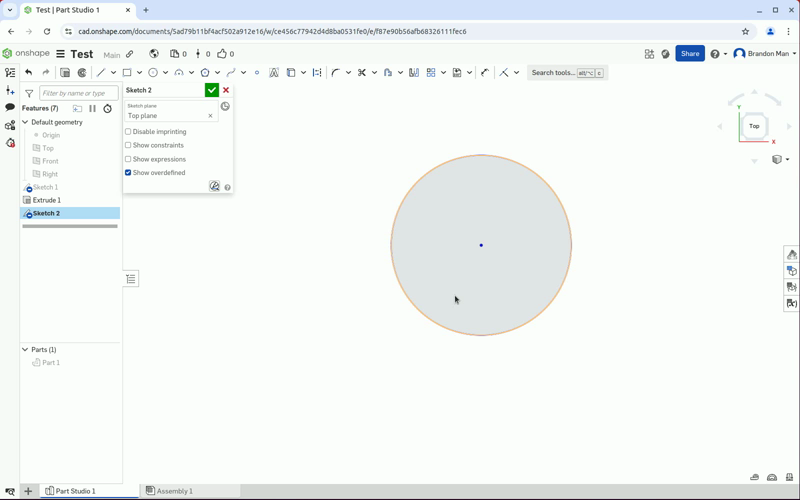
scroll(6)
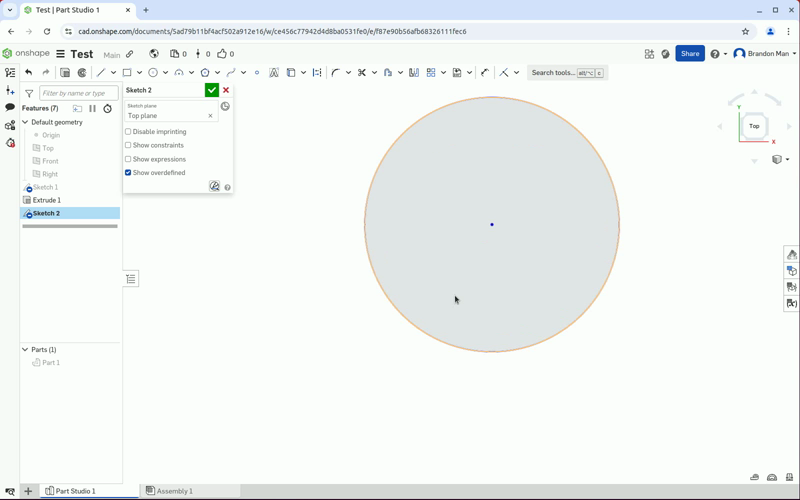
scroll(6)
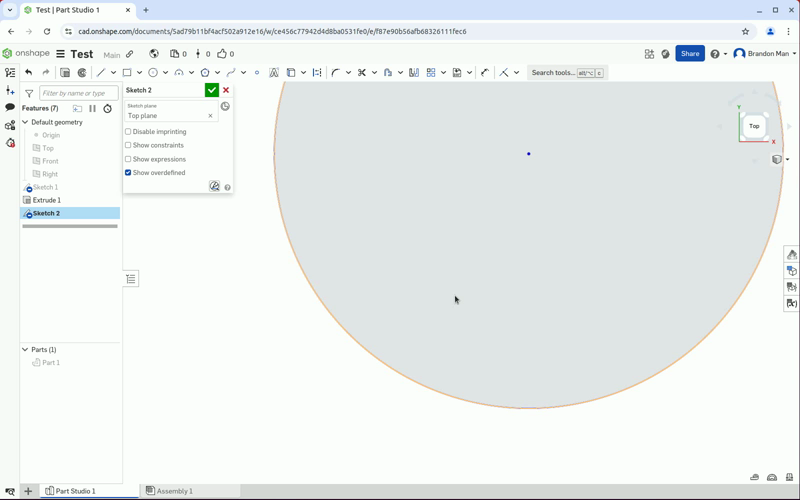
click(455, 295)
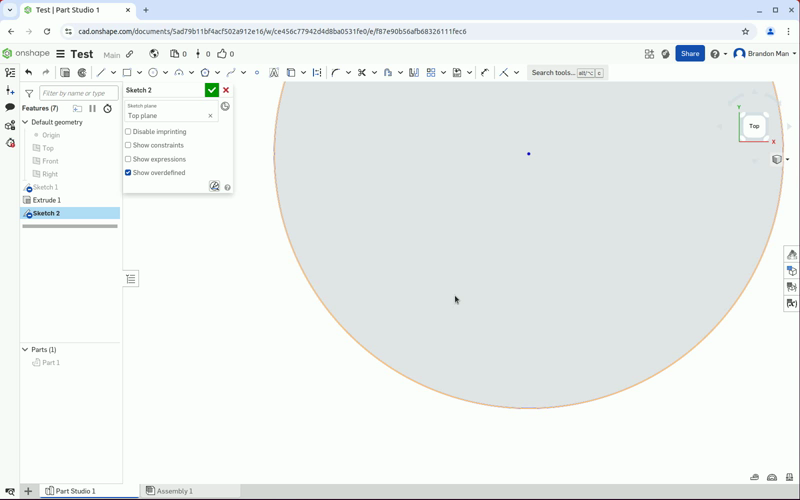
scroll(-6)
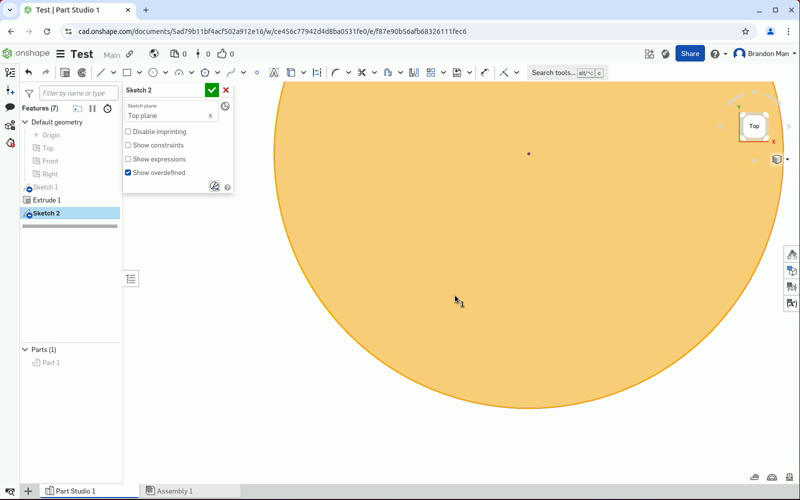
scroll(-6)
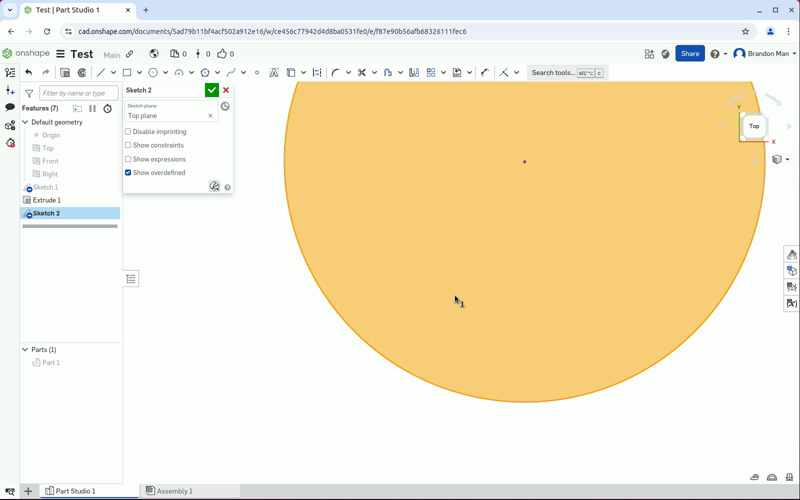
scroll(-6)
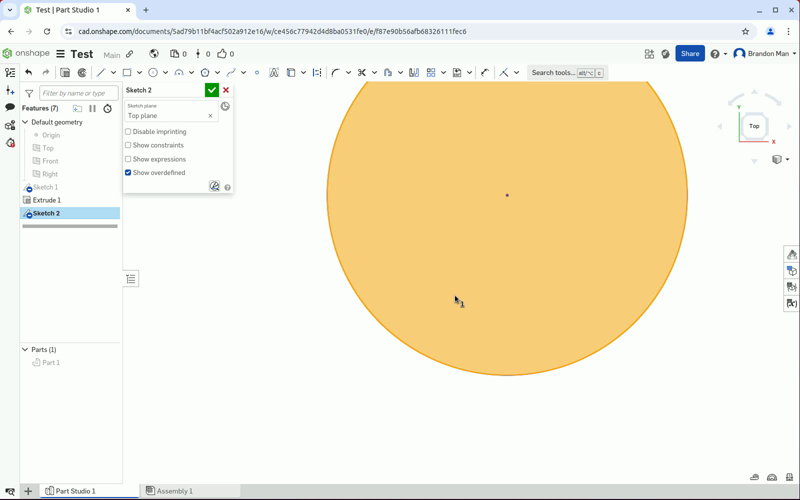
scroll(-6)
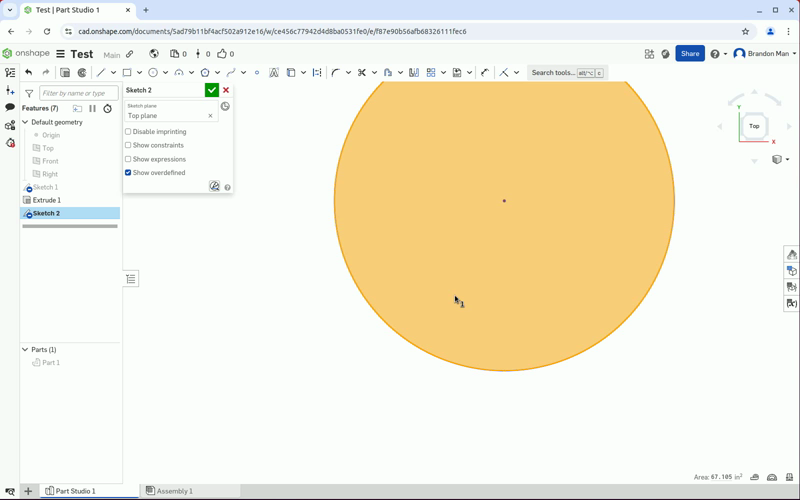
scroll(-6)
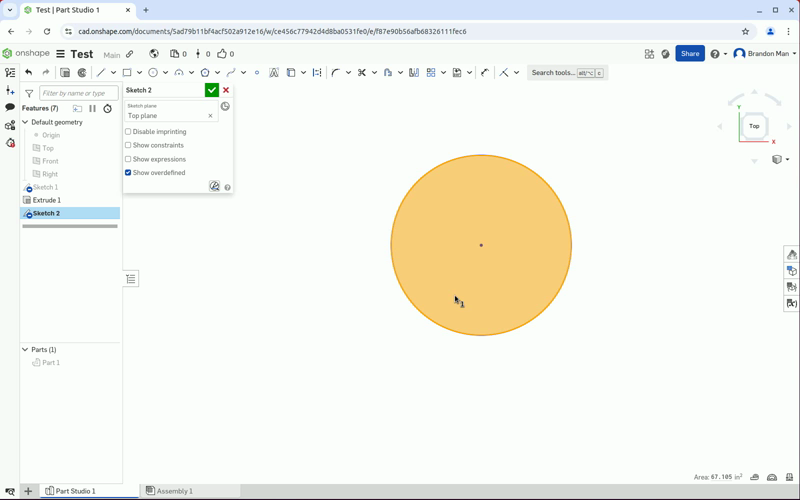
scroll(-6)
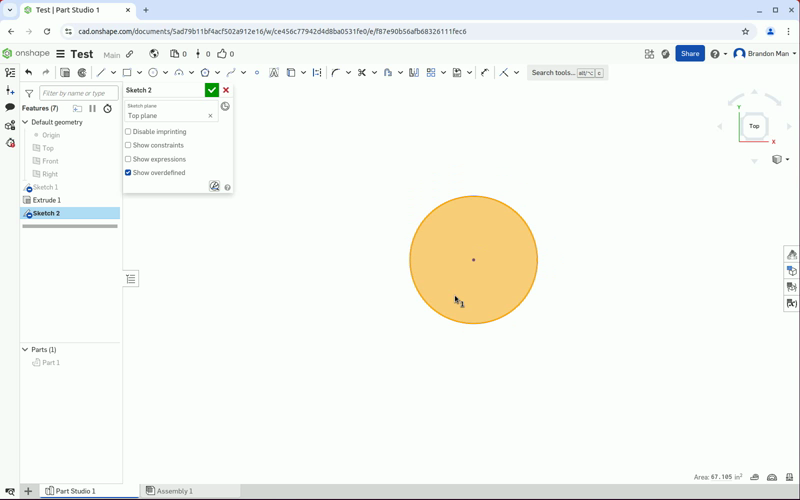
scroll(-6)
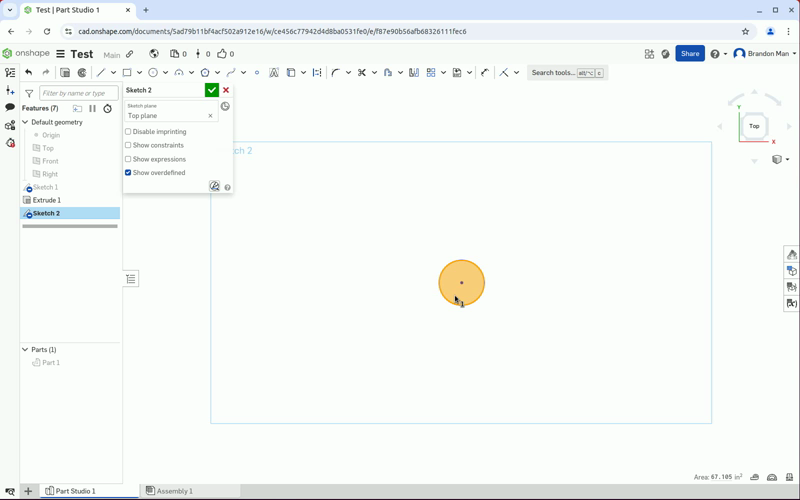
mouse_move(73, 352)
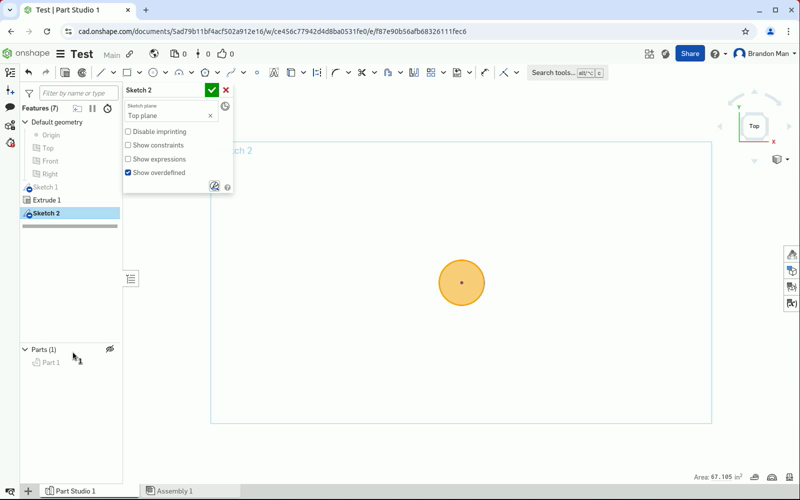
key(shift+y)
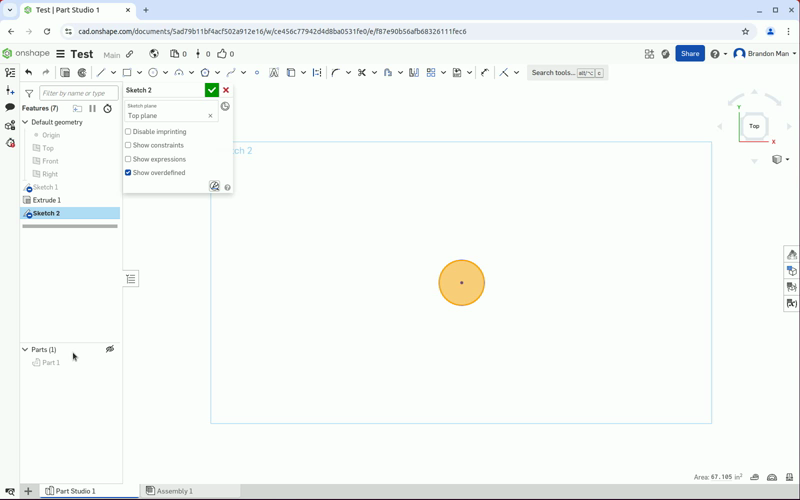
key(shift+e)
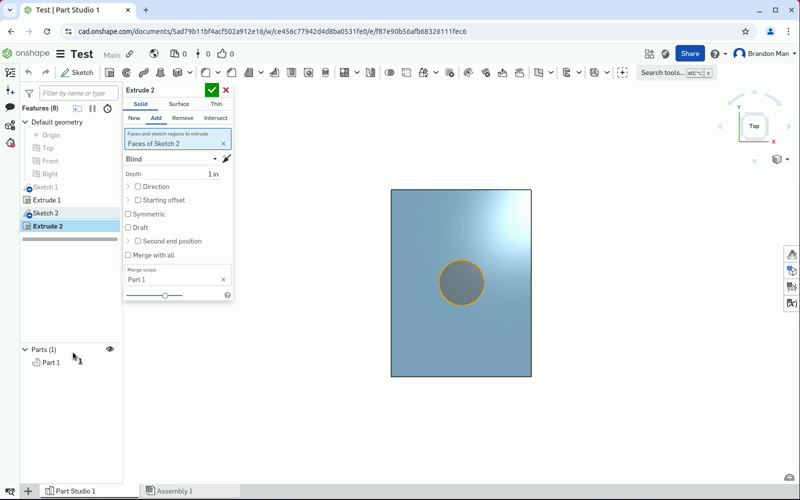
mouse_move(143, 106)
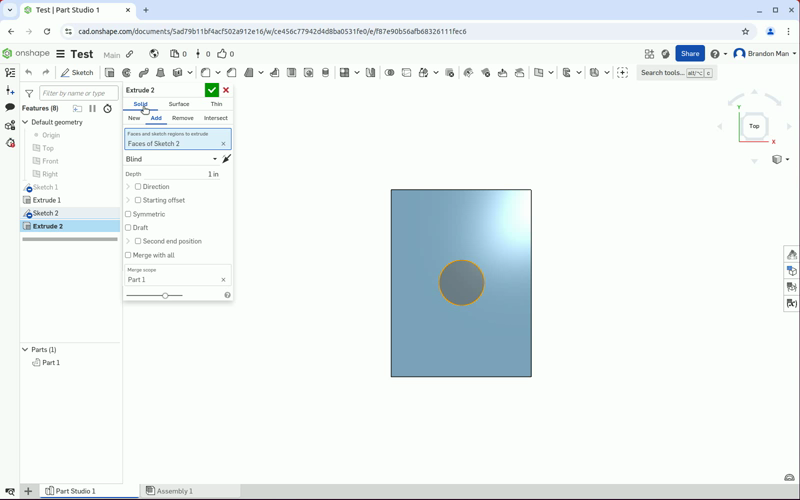
click(143, 106)
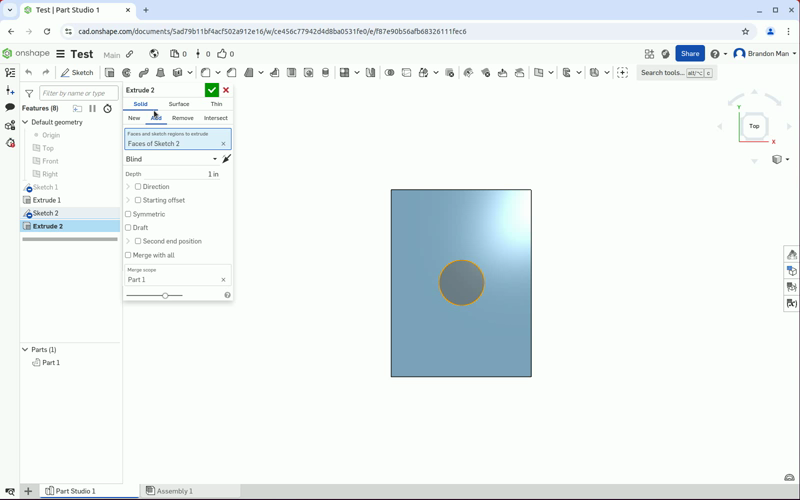
mouse_move(186, 120)
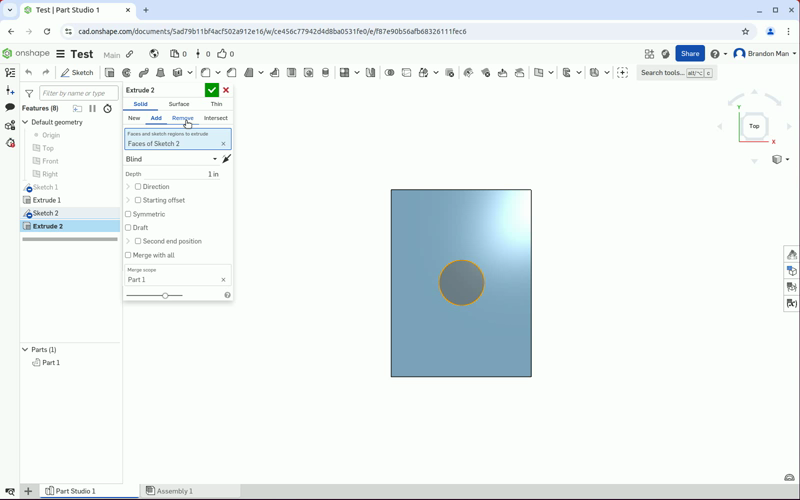
click(186, 120)
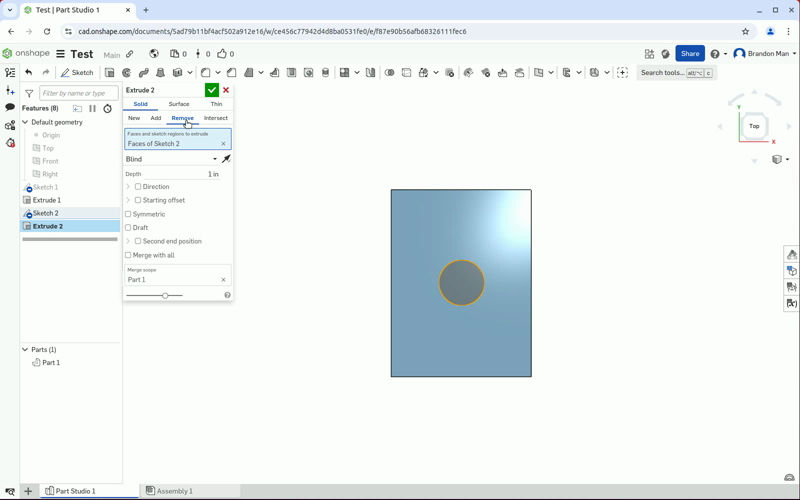
key(tab, 4)
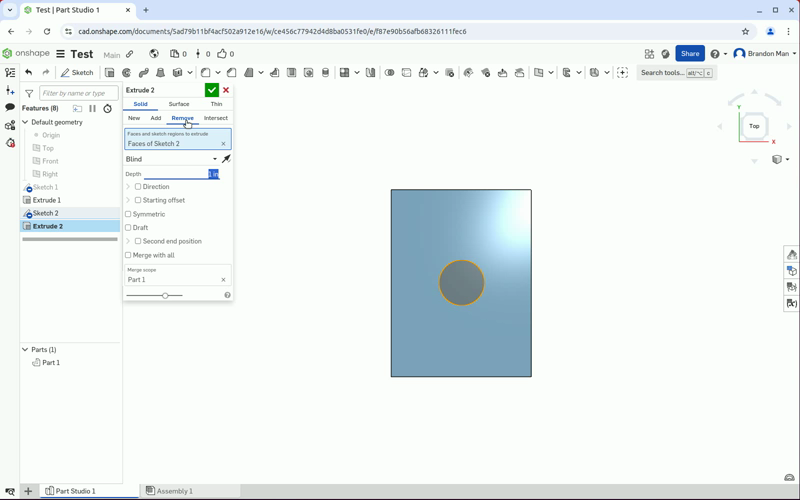
text(27.441)
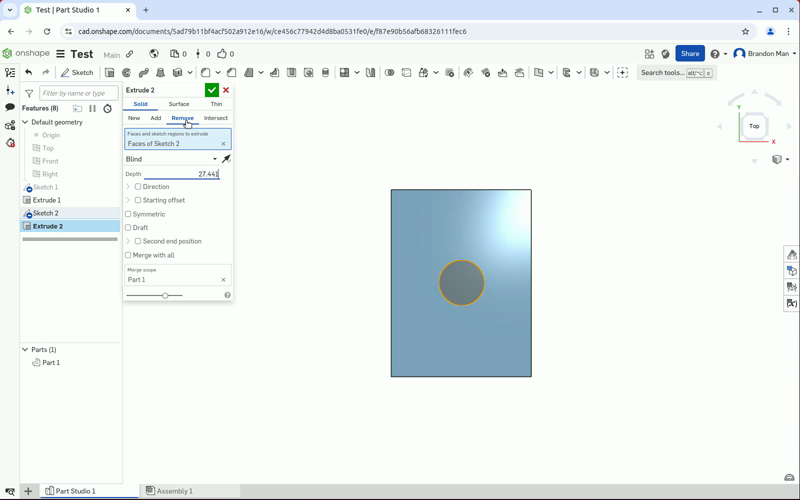
key(tab, 6)
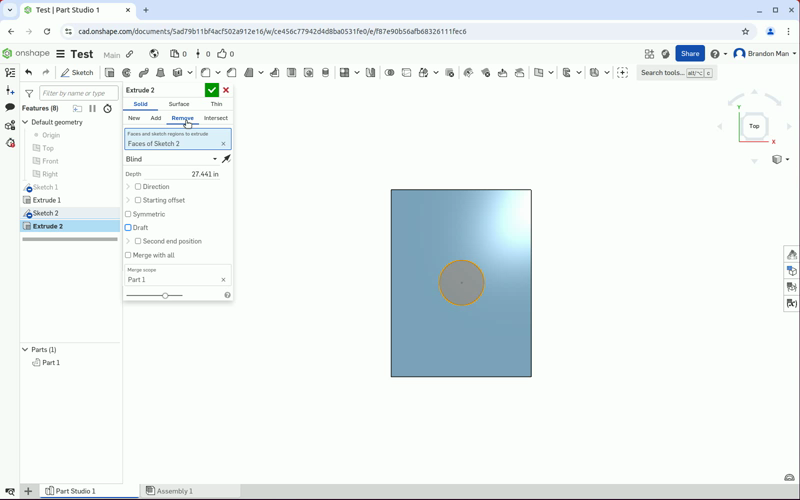
key(space)
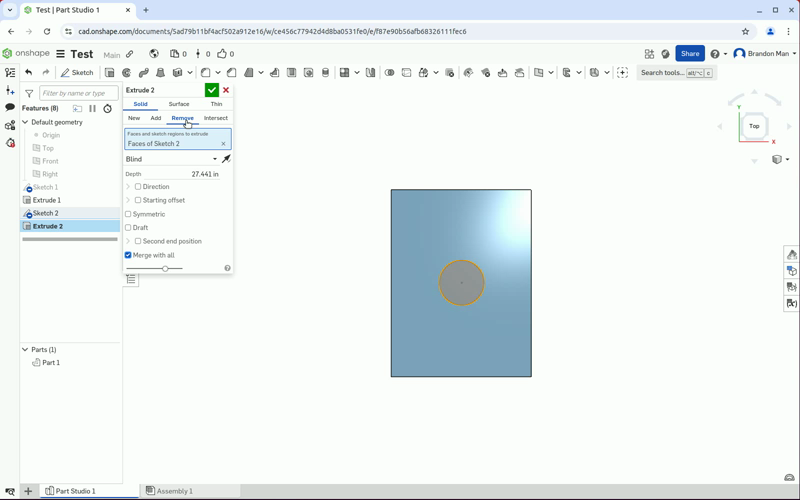
key(enter)
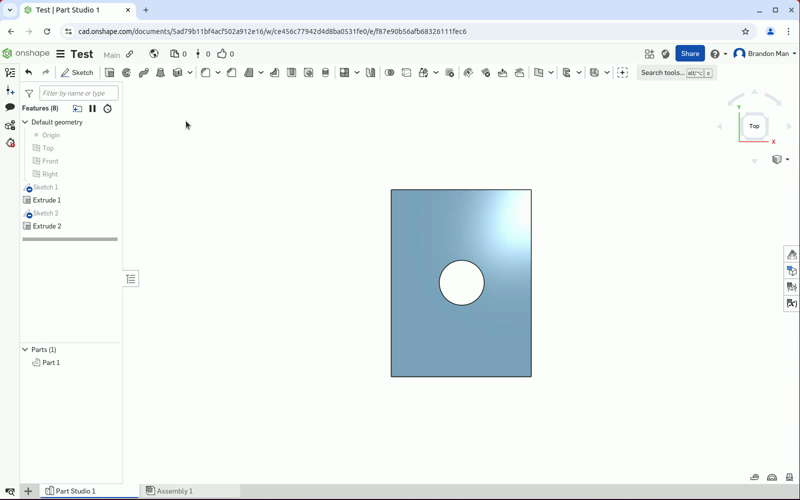
key(shift+h)
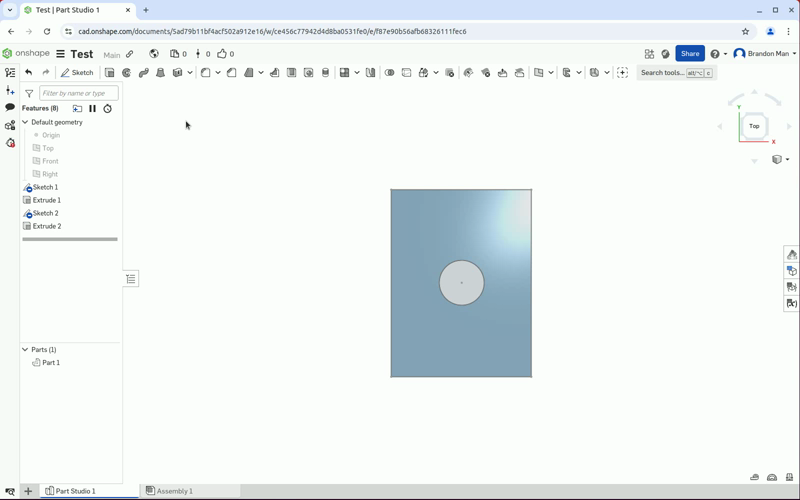
key(shift+h)
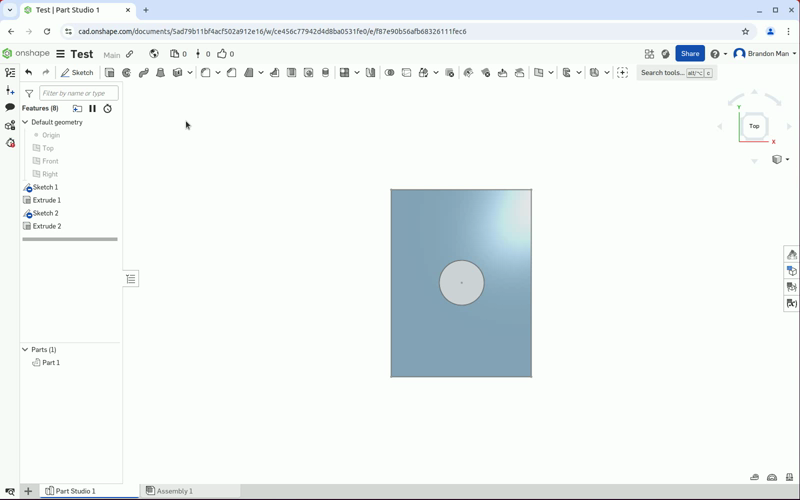
key(shift+7)
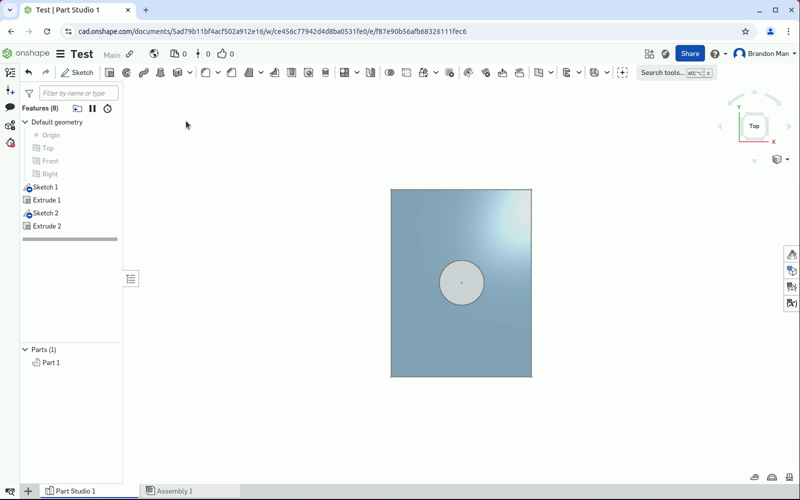
key(up, 3)
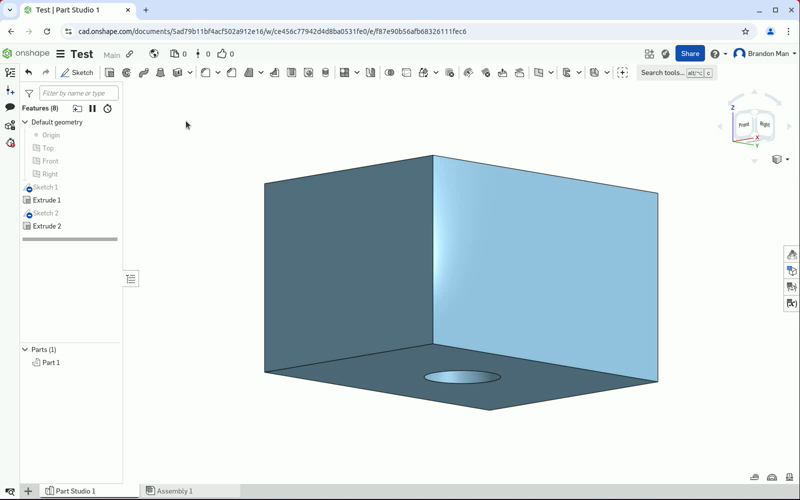
key(left, 3)
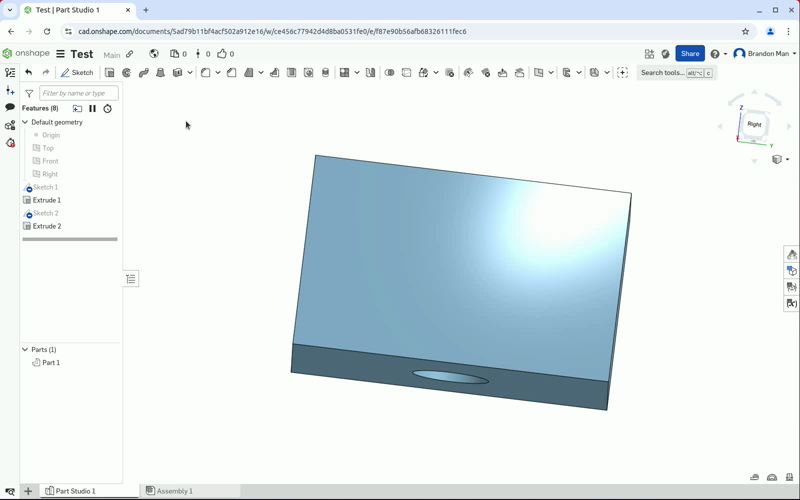
key(right, 3)
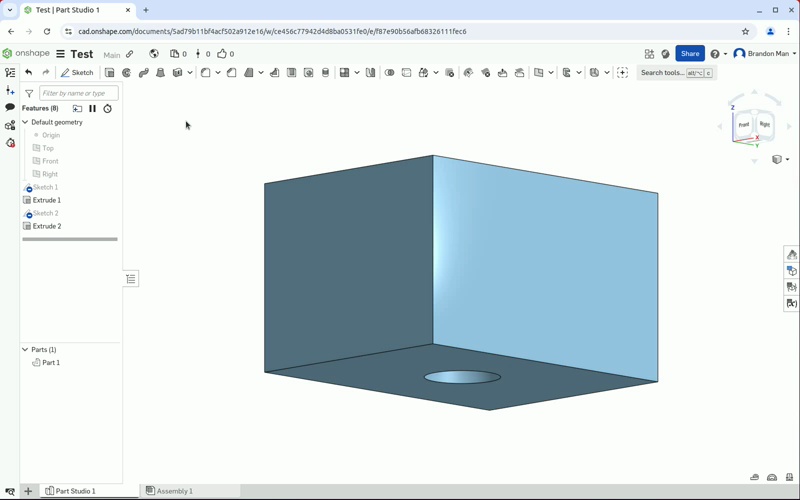
key(down, 3)
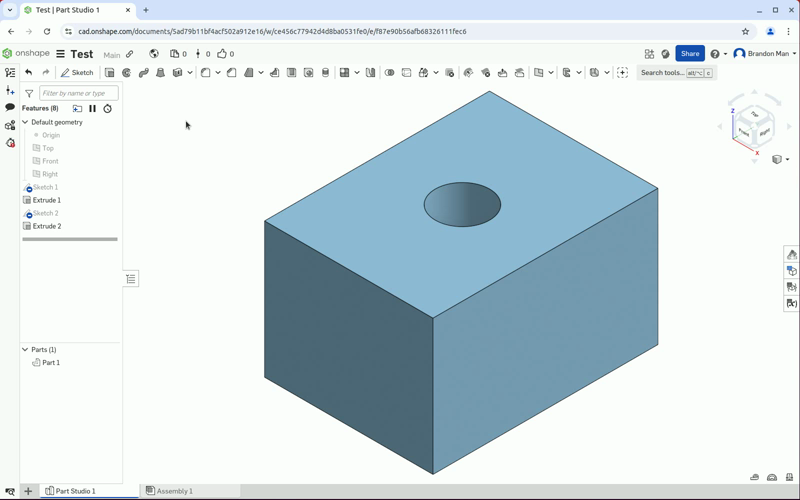
mouse_move(73, 189)
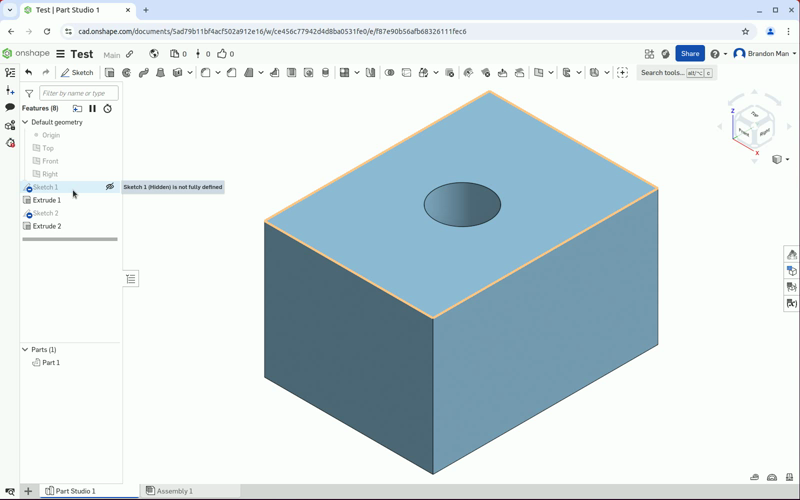
click(73, 189)